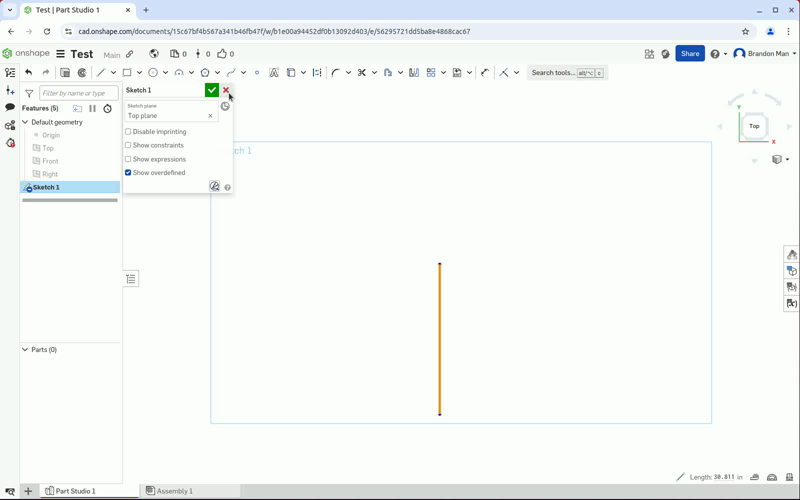
key(shift+h)
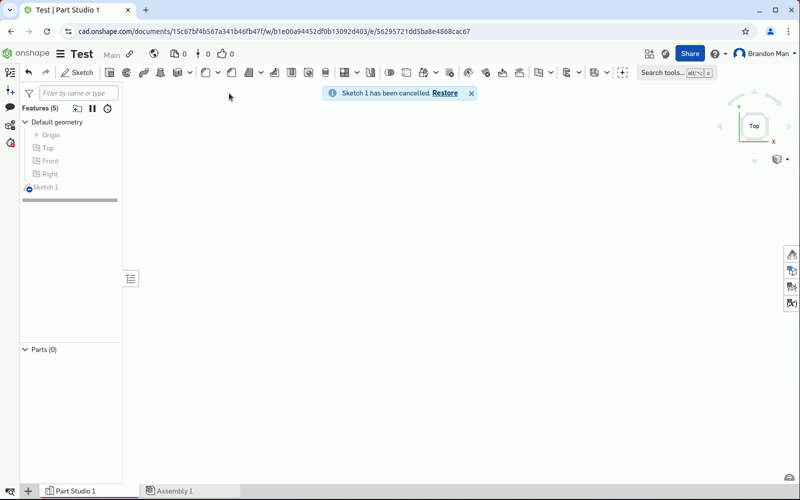
mouse_move(73, 352)
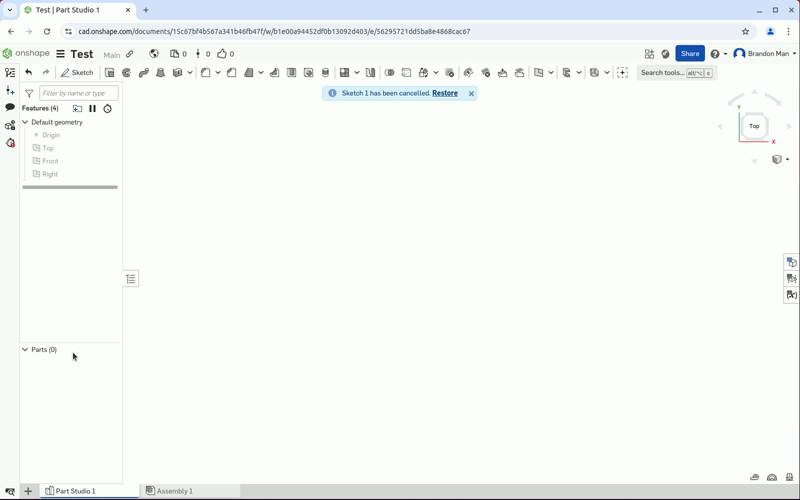
key(y)
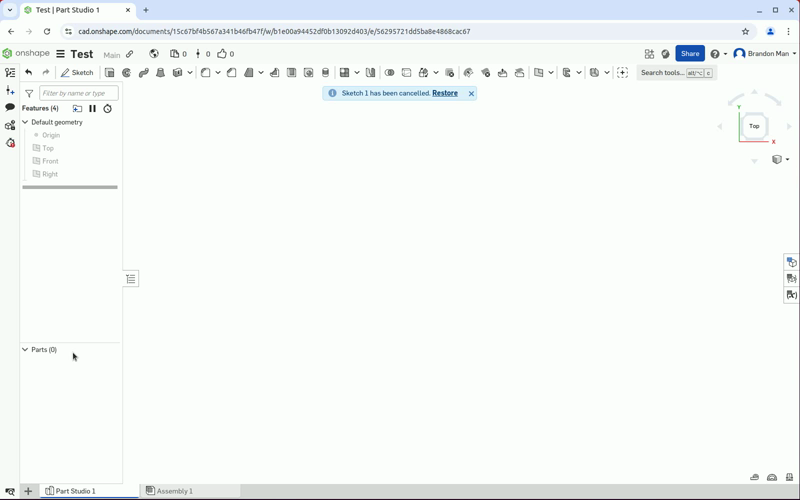
key(shift+p)
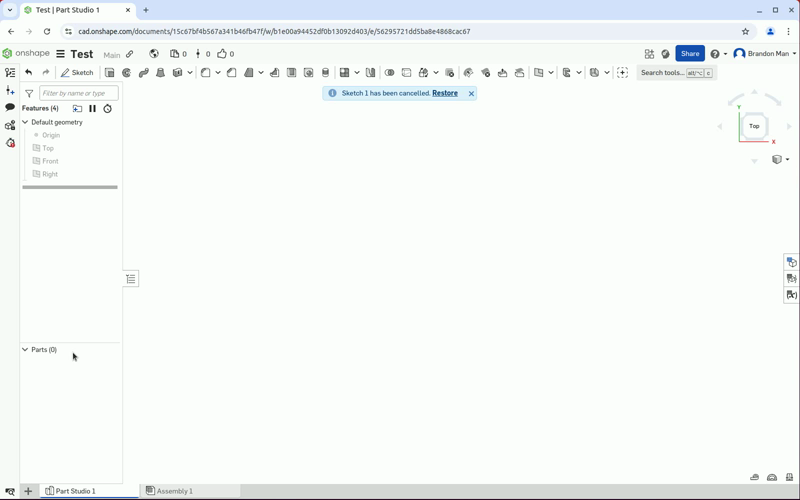
key(space)
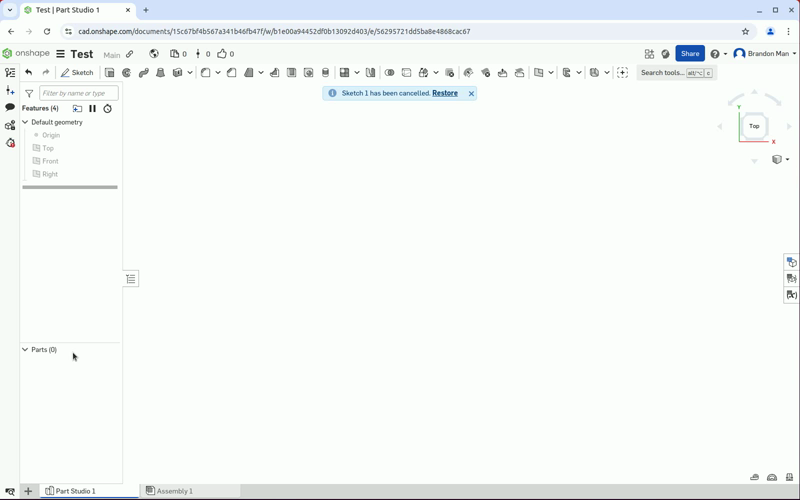
key_down(shift)
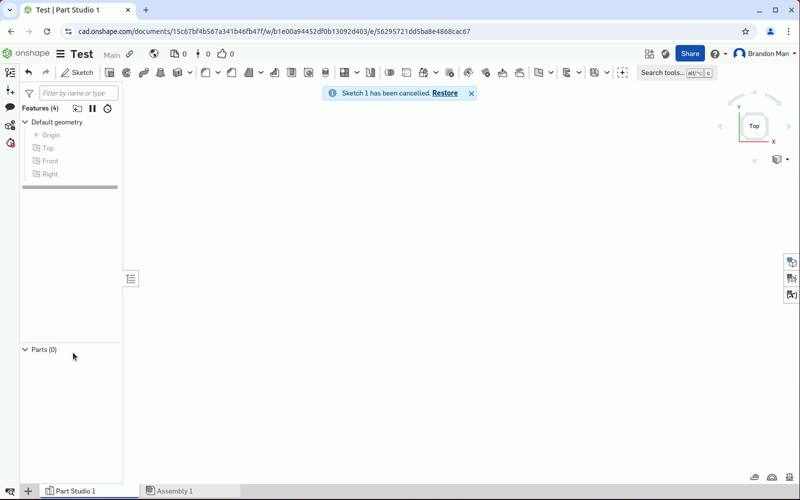
key(up)
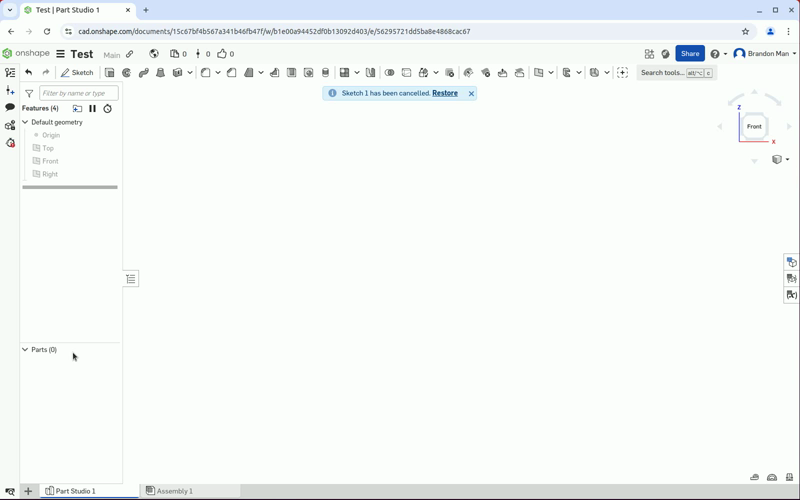
key_up(shift)
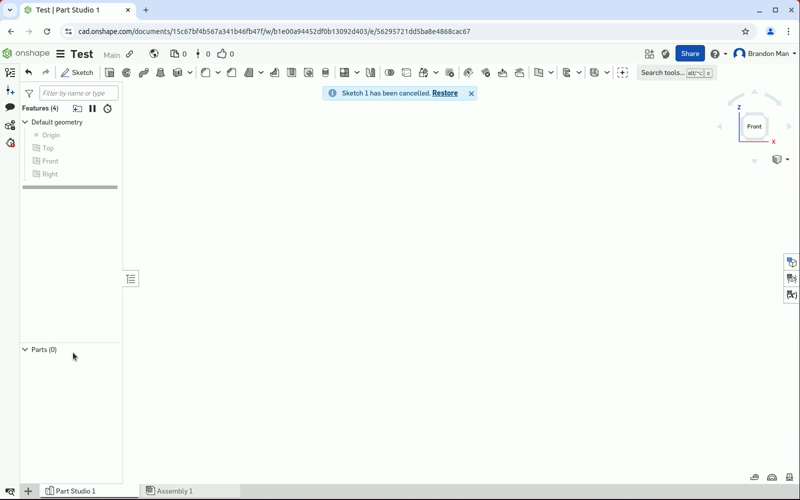
mouse_move(73, 352)
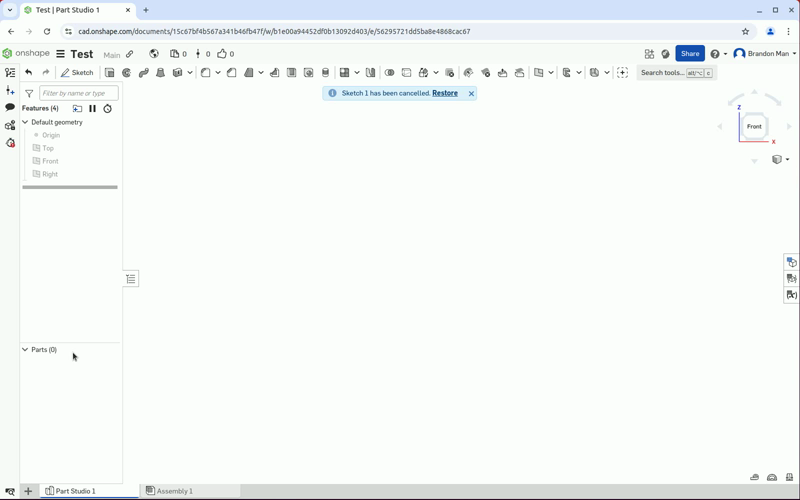
key(shift+y)
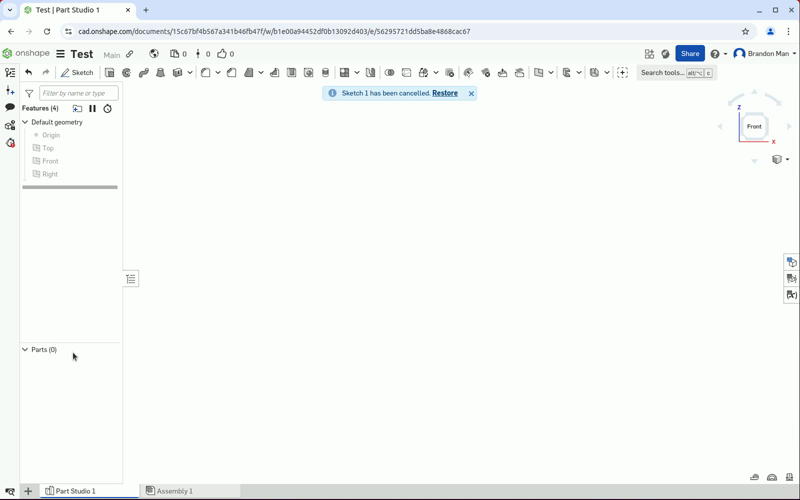
key(shift+s)
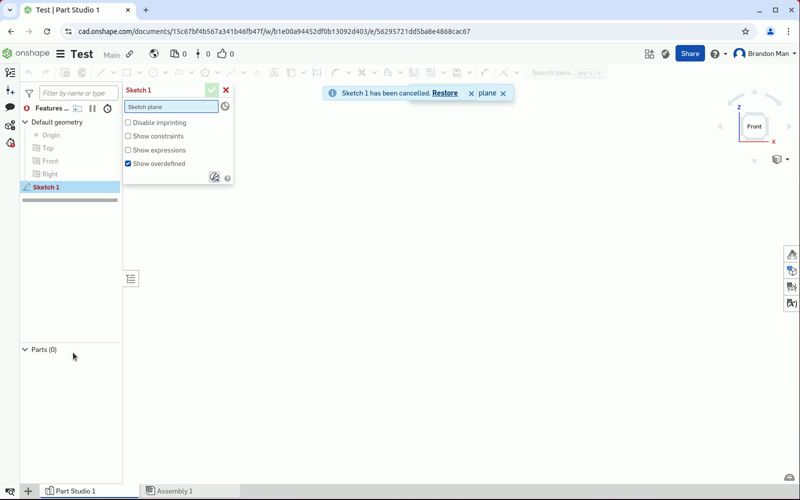
mouse_move(73, 163)
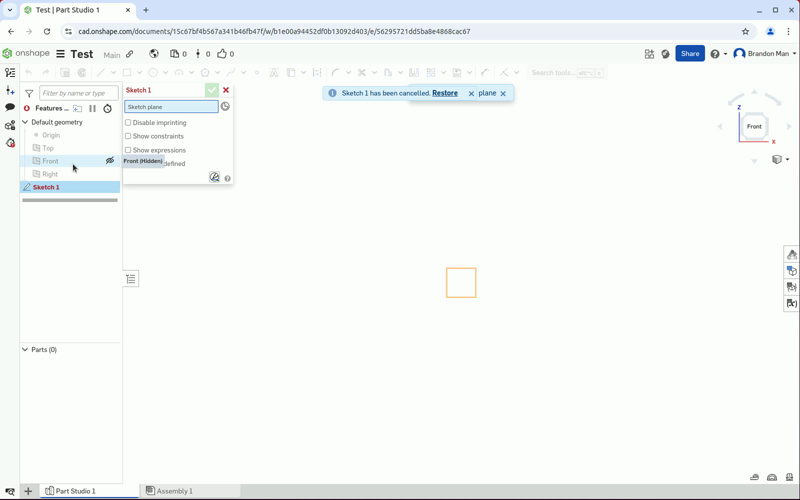
click(73, 163)
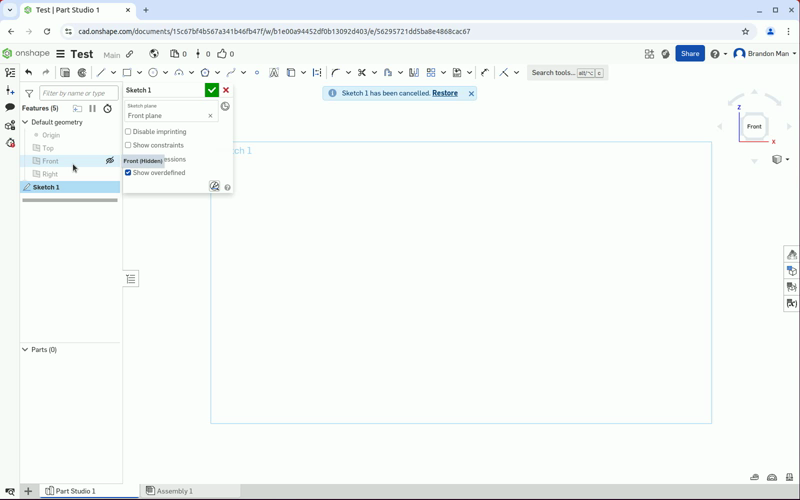
mouse_move(73, 352)
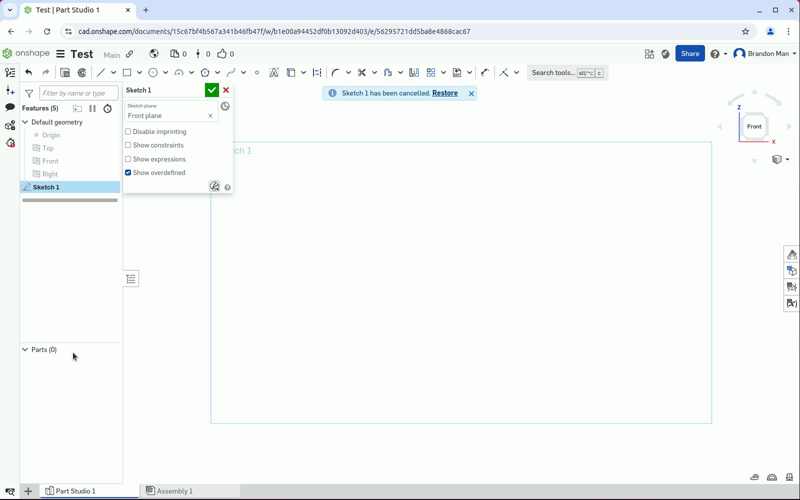
key(y)
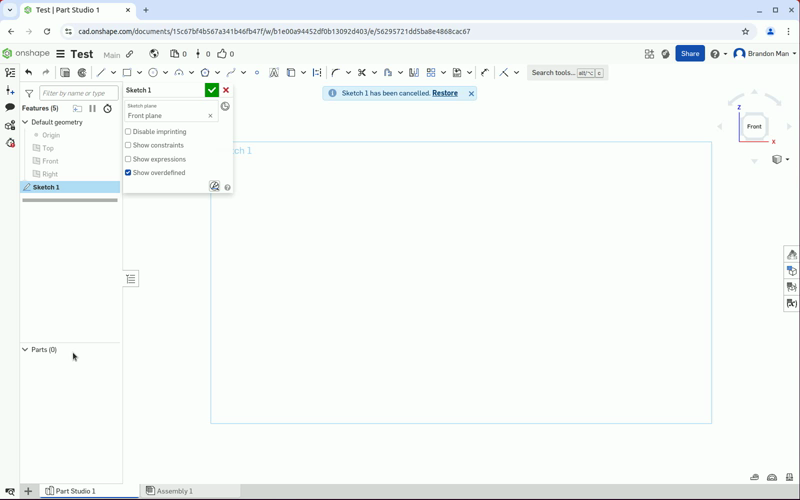
key(l)
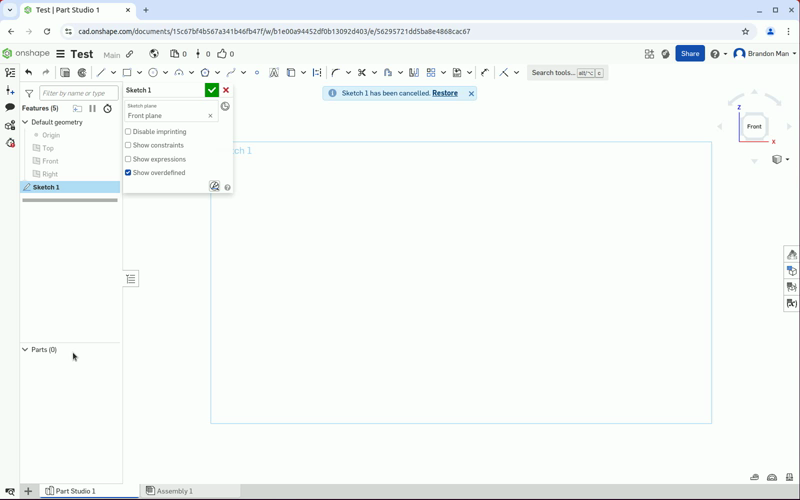
key_down(shift)
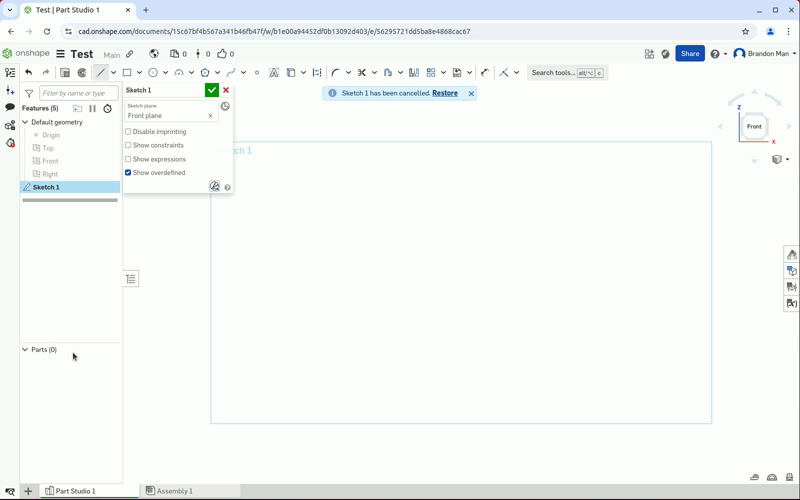
mouse_move(432, 339)
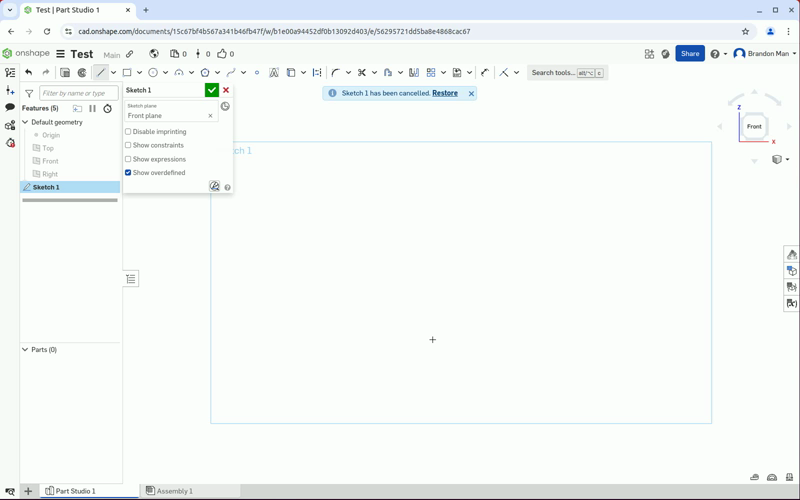
click(432, 339)
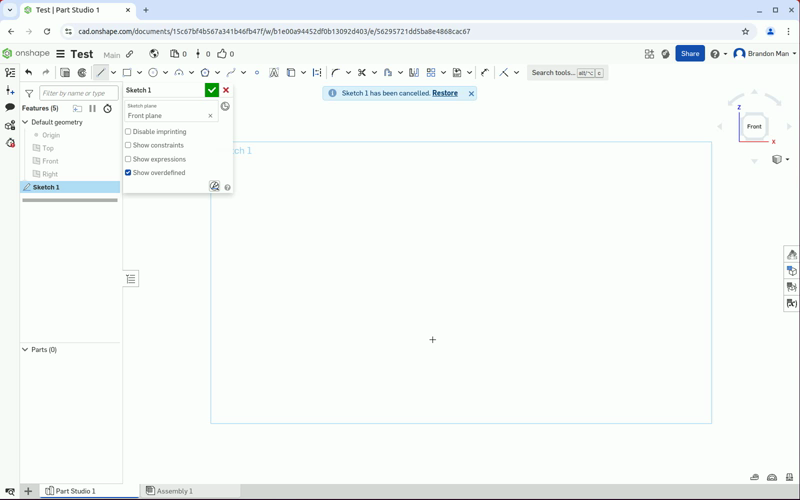
key_up(shift)
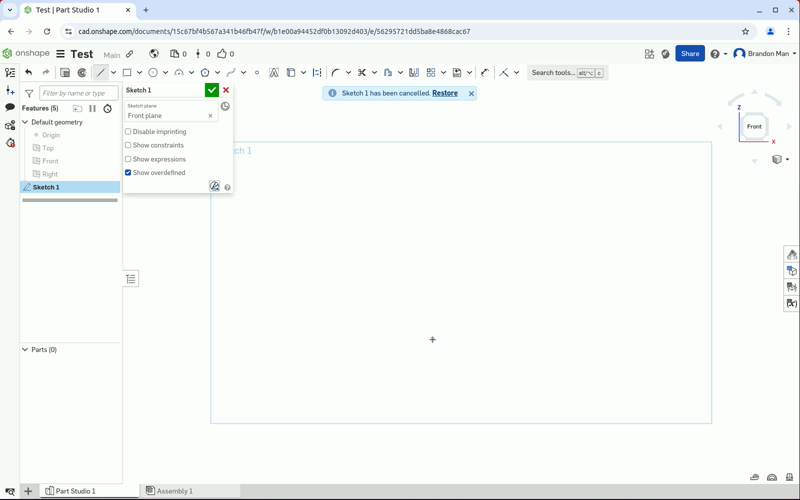
key_down(shift)
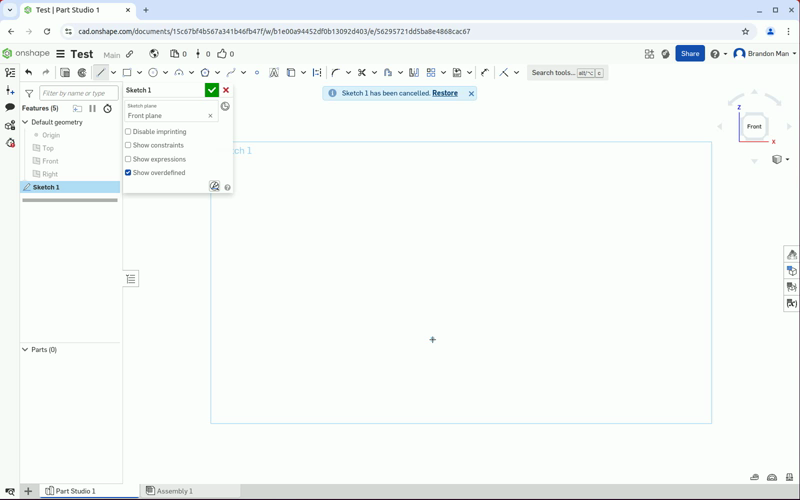
mouse_move(462, 339)
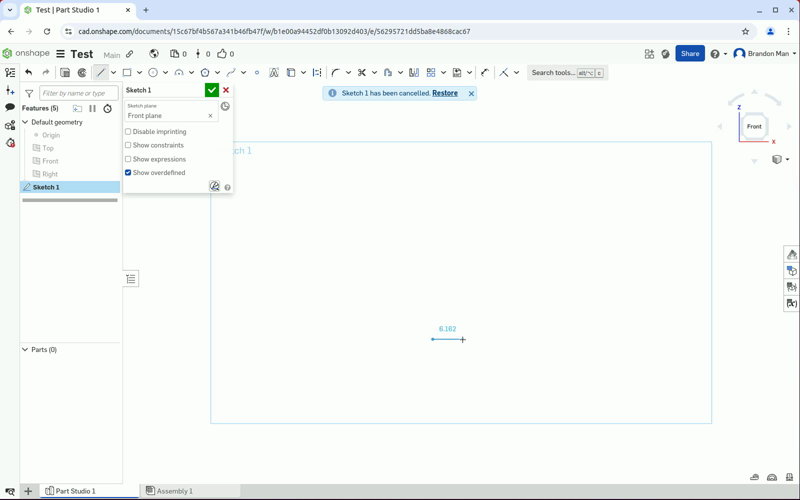
mouse_move(489, 339)
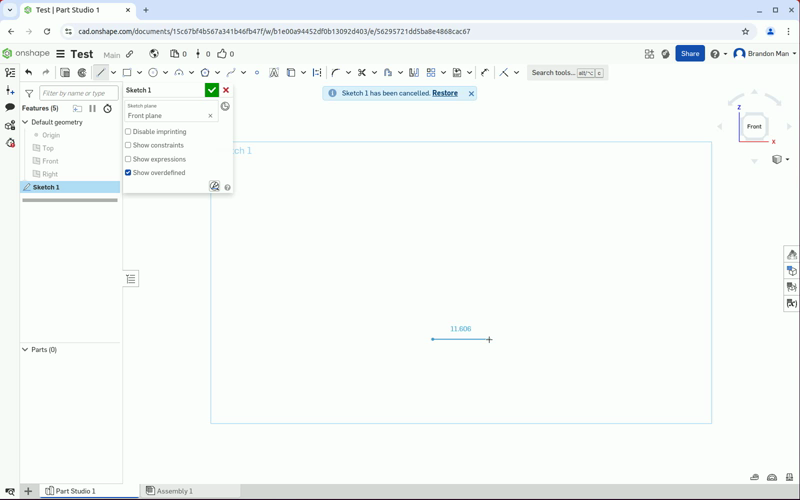
click(489, 339)
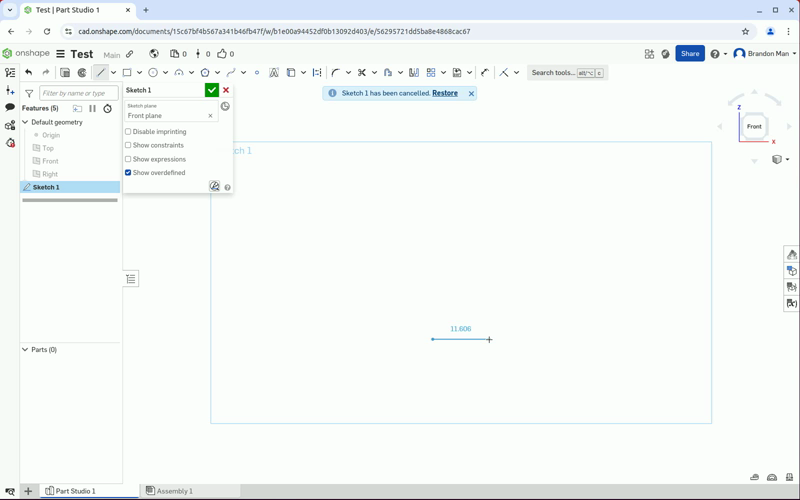
key_up(shift)
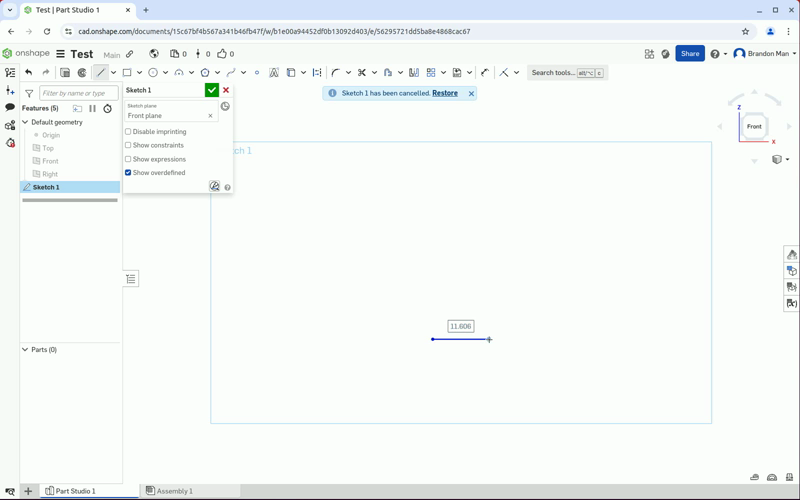
key_down(shift)
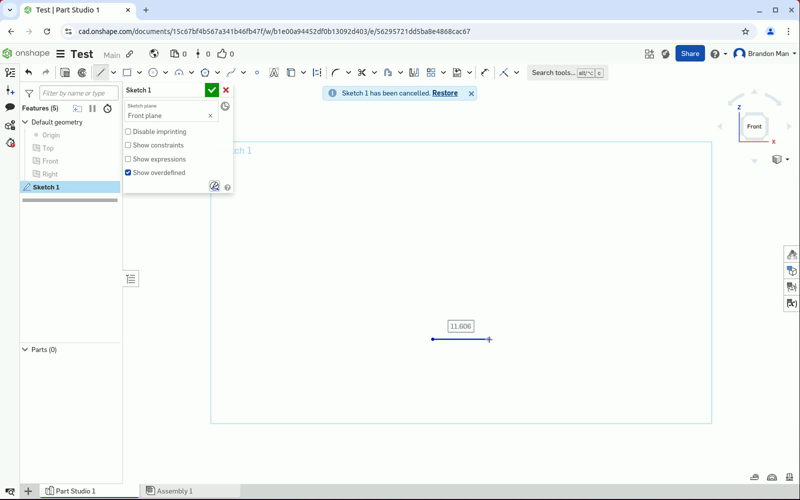
mouse_move(489, 226)
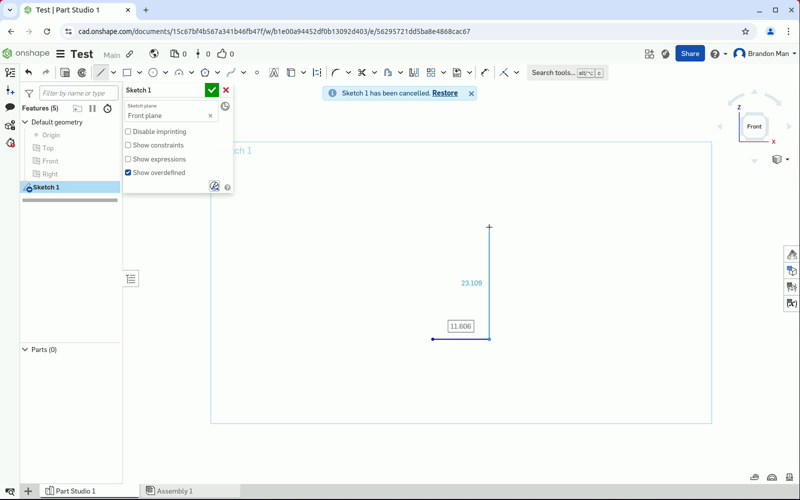
click(489, 226)
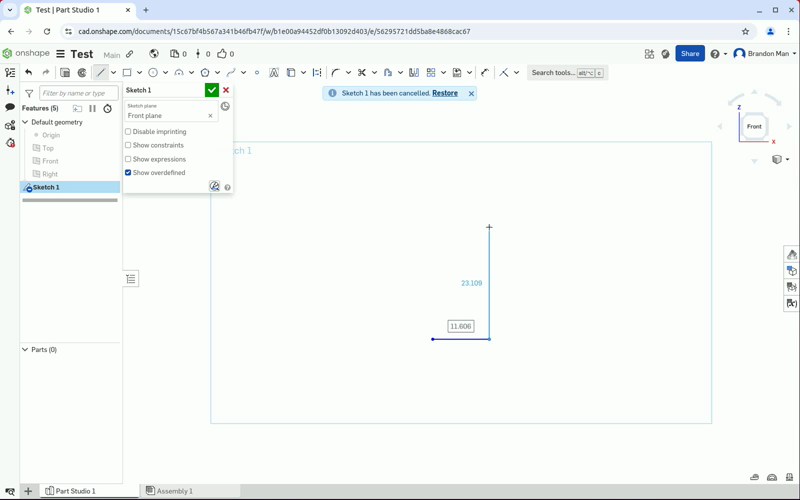
key_up(shift)
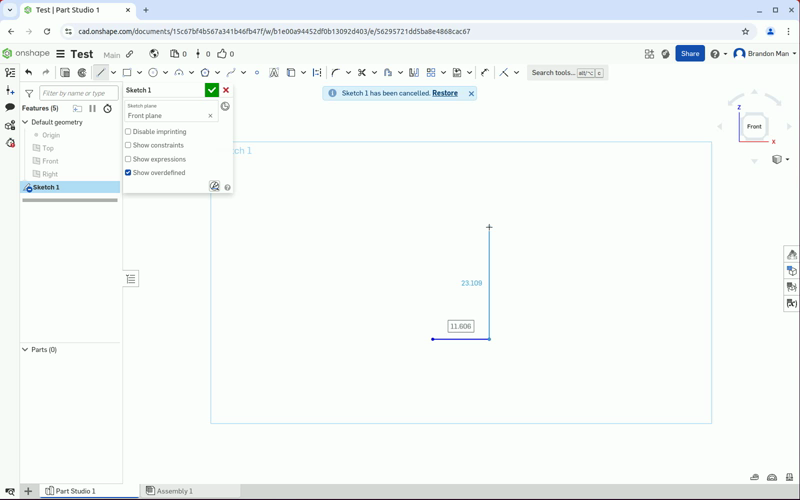
key_down(shift)
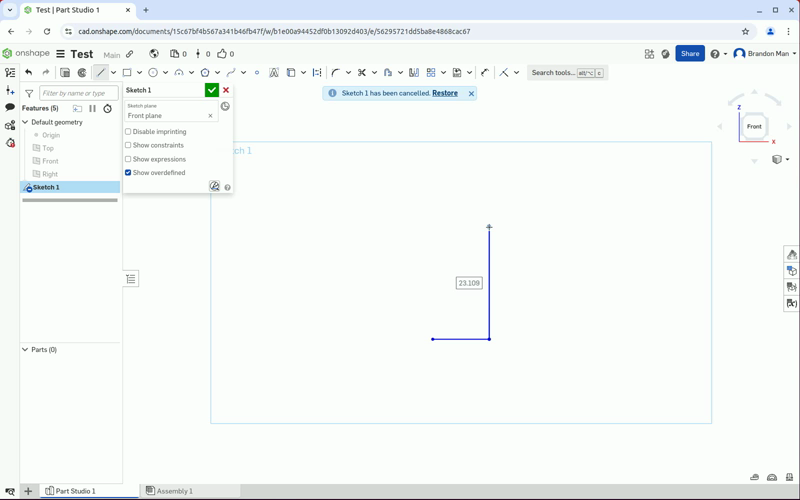
mouse_move(519, 226)
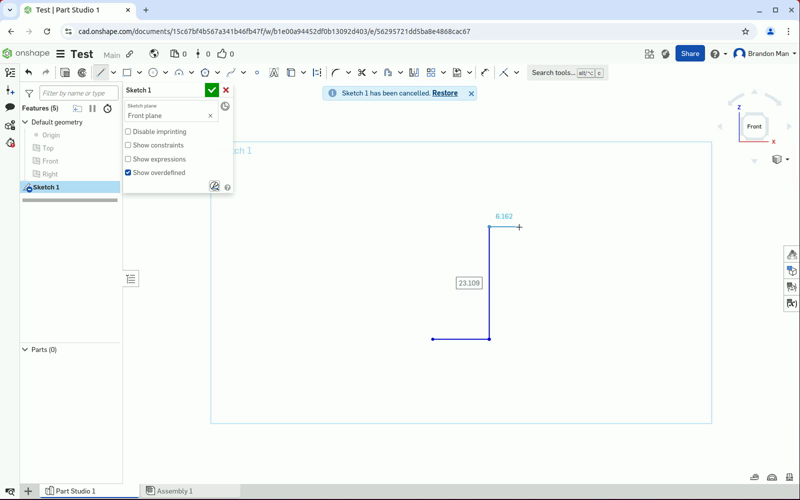
mouse_move(432, 226)
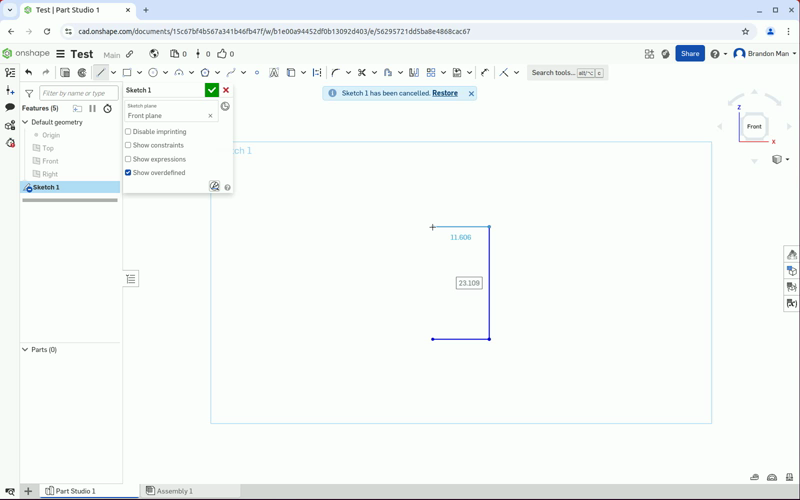
click(432, 226)
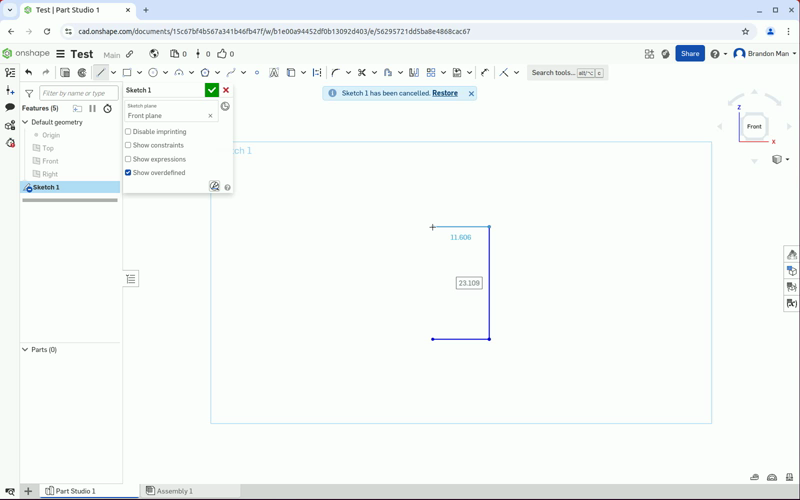
key_up(shift)
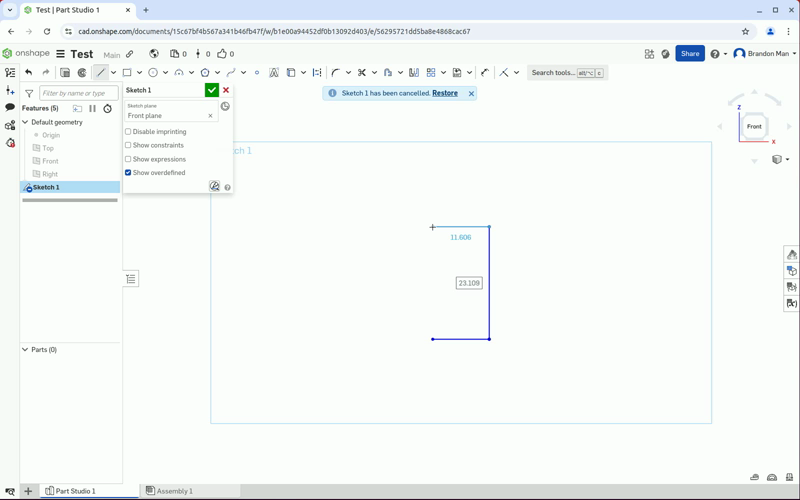
key_down(shift)
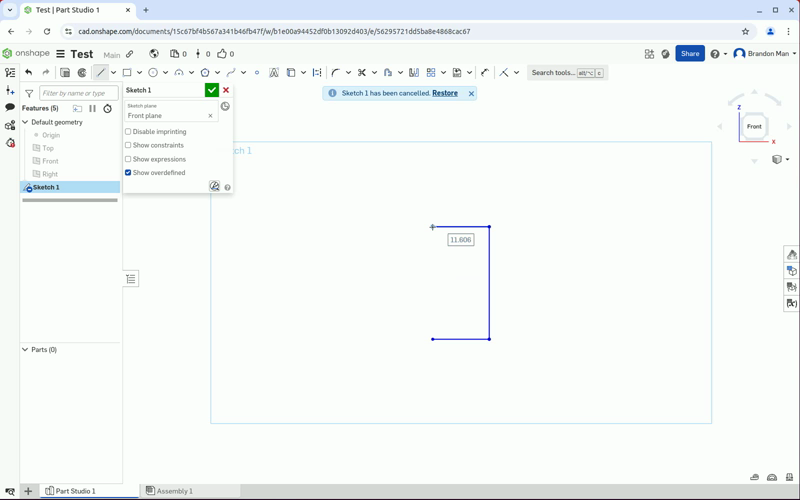
mouse_move(432, 339)
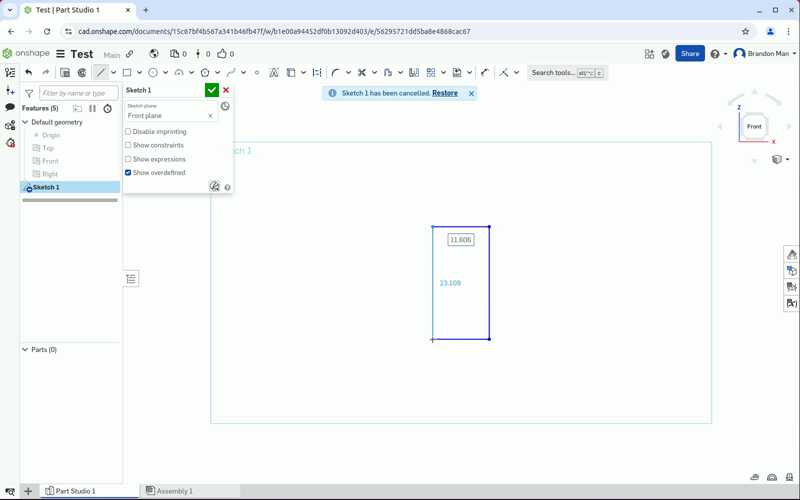
key_up(shift)
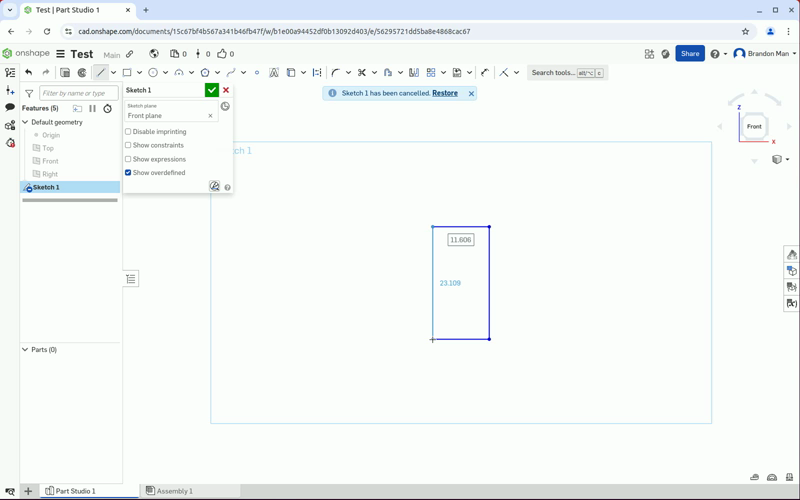
click(432, 339)
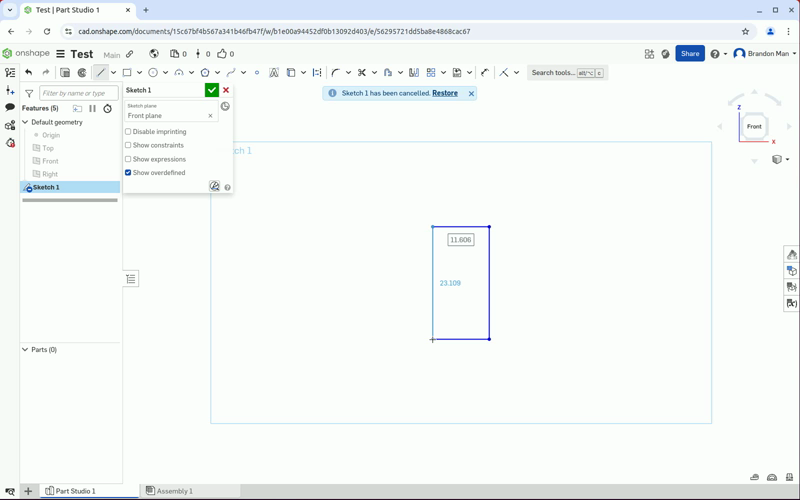
key(esc)
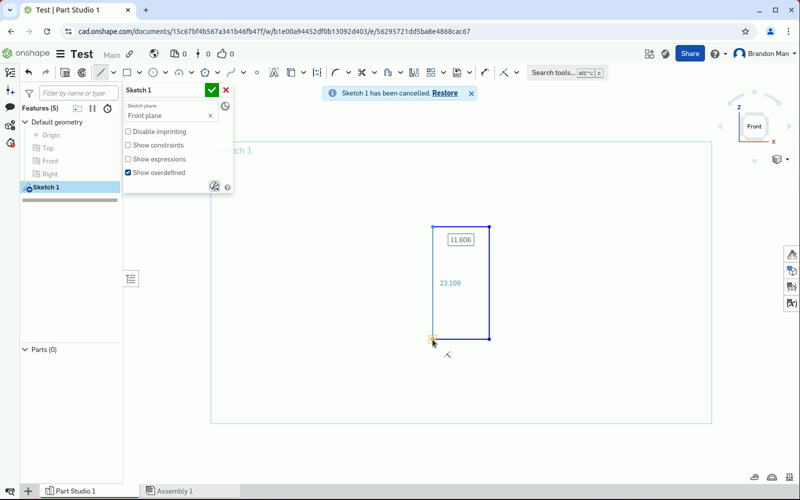
mouse_move(457, 291)
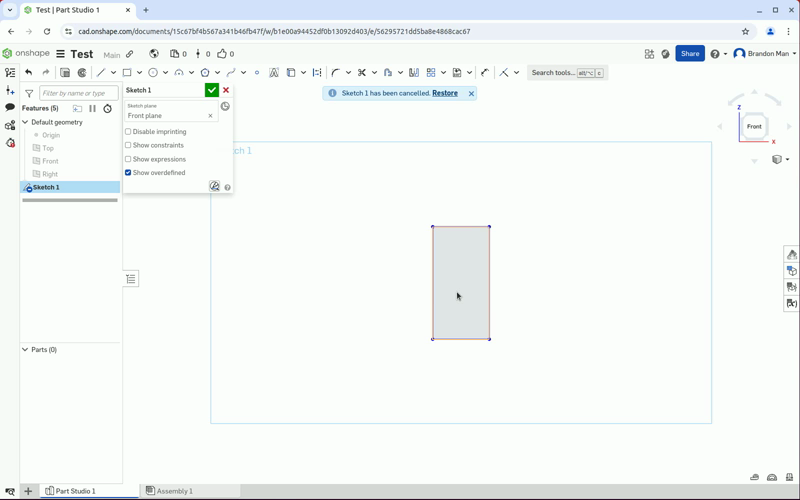
click(457, 291)
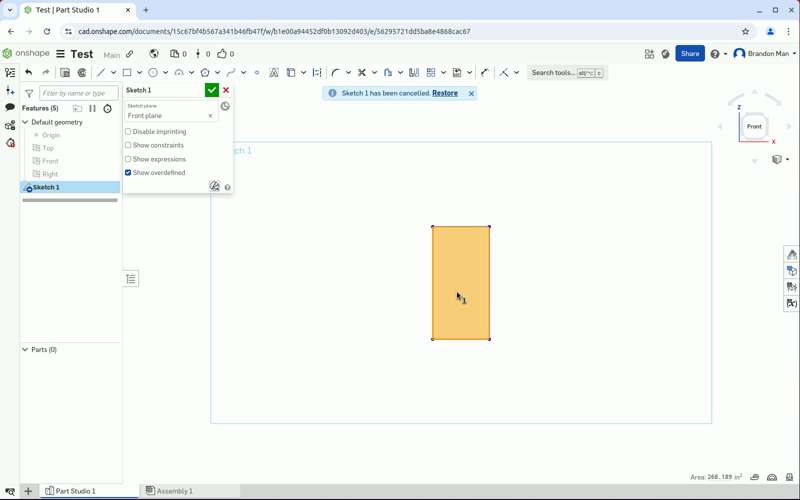
mouse_move(73, 352)
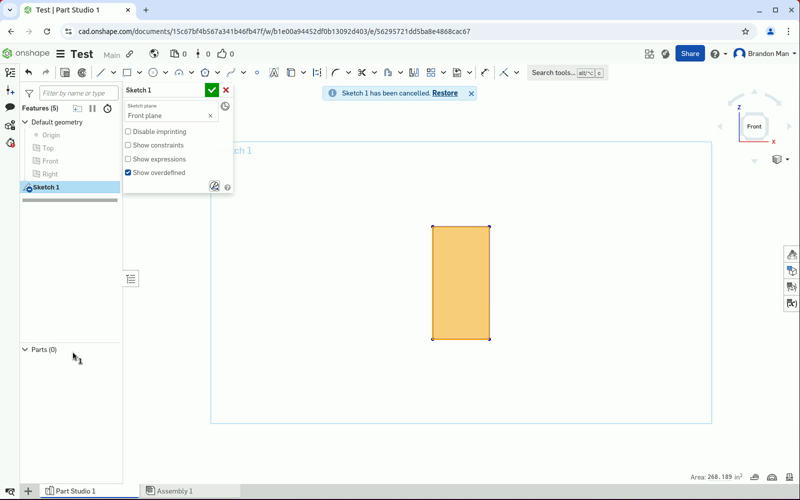
key(shift+y)
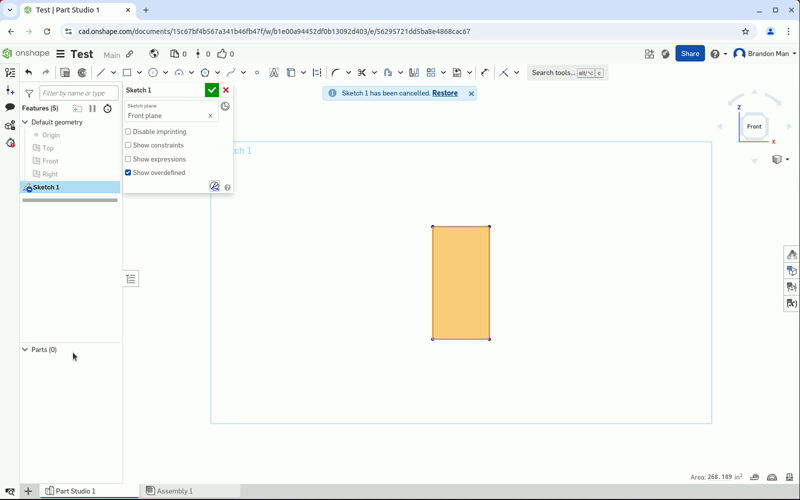
key(shift+e)
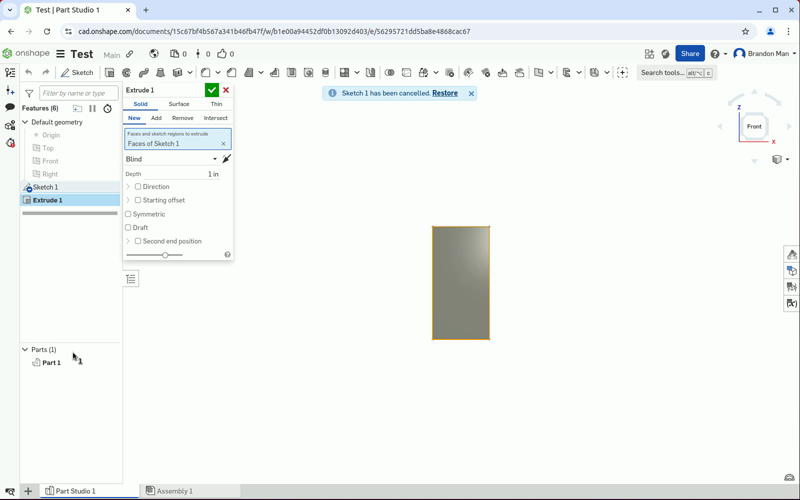
mouse_move(143, 106)
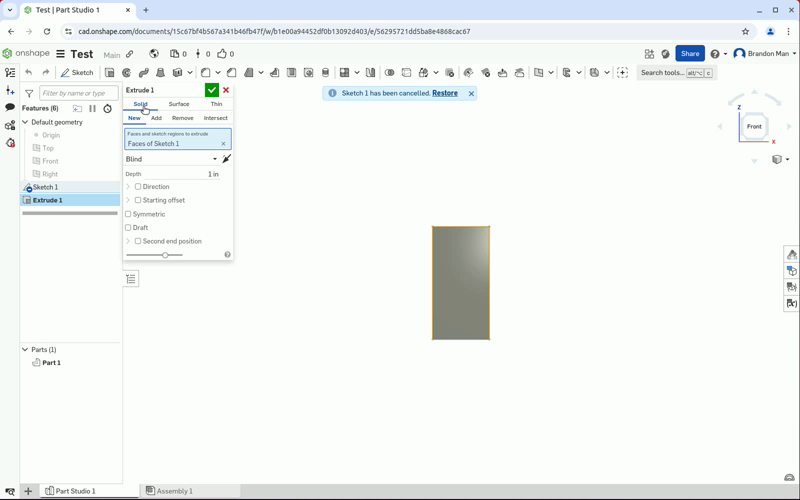
click(143, 106)
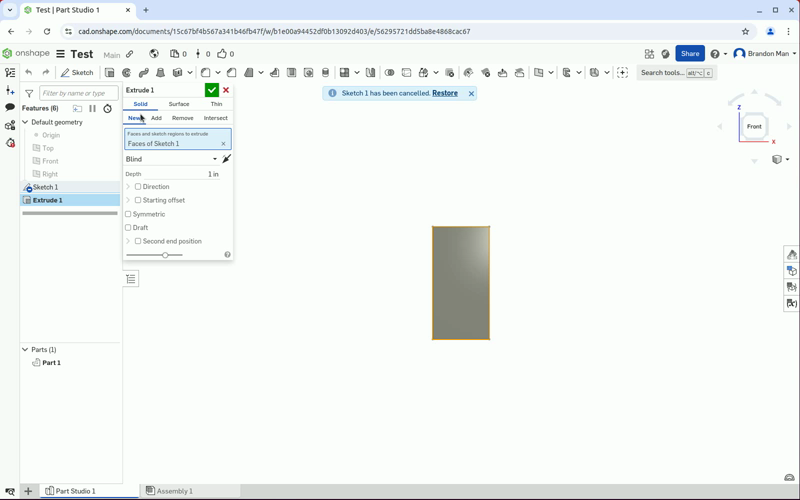
mouse_move(137, 120)
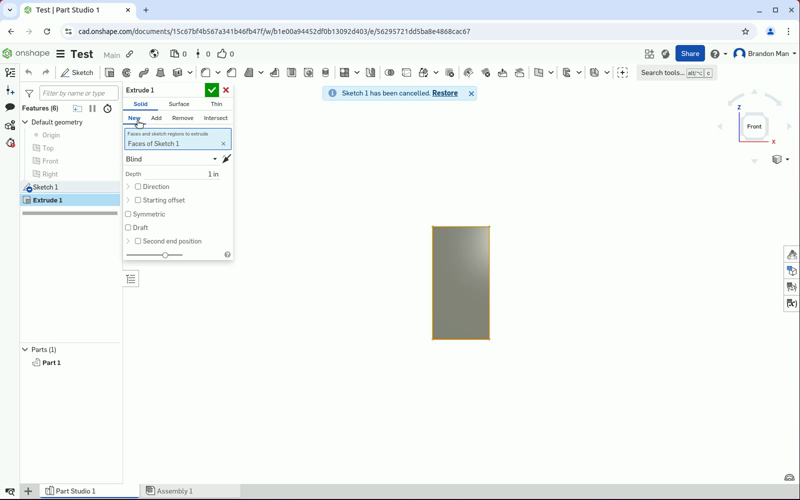
click(137, 120)
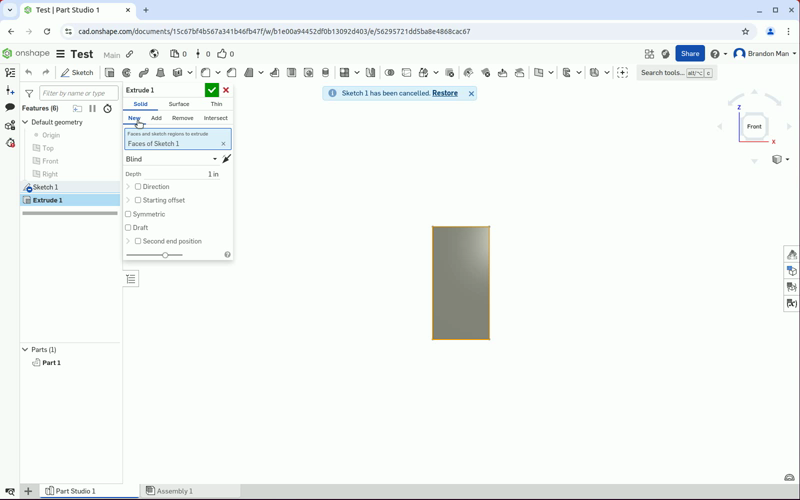
key(tab, 4)
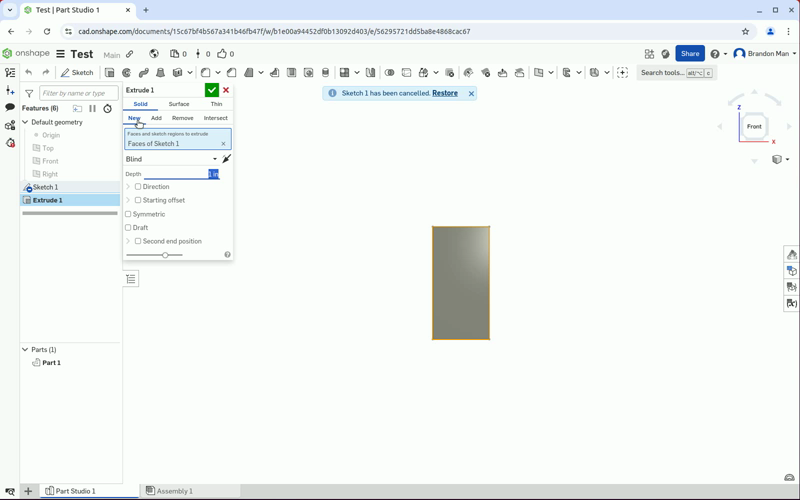
text(5.777)
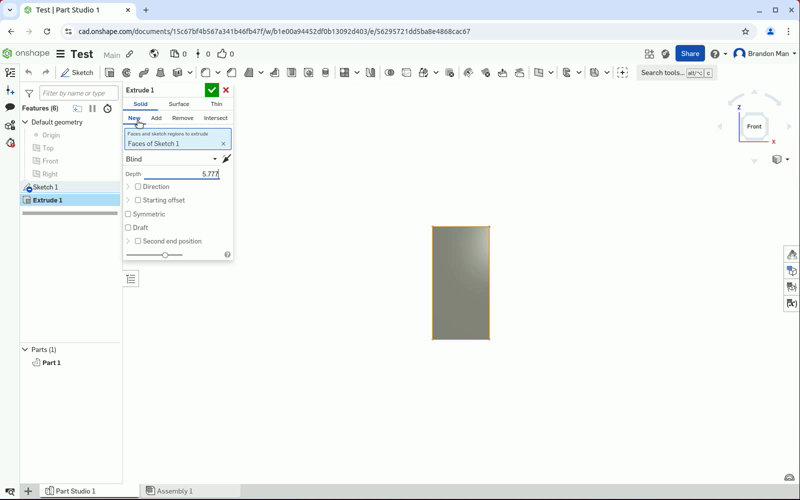
key(enter)
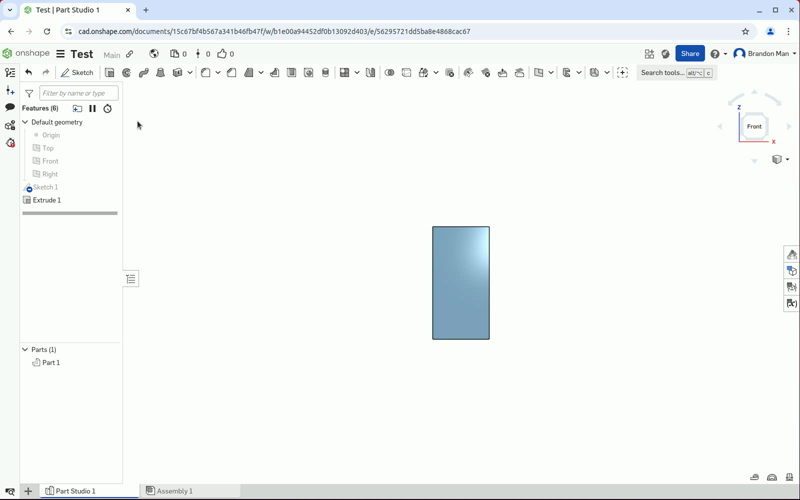
key(shift+h)
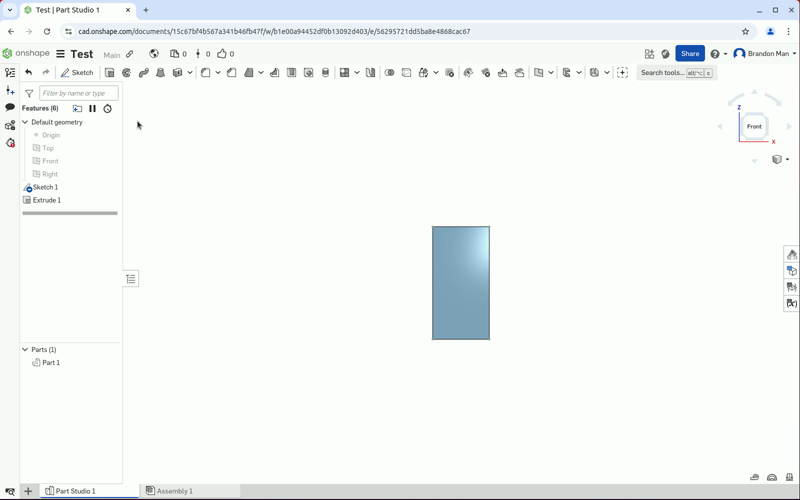
key(shift+h)
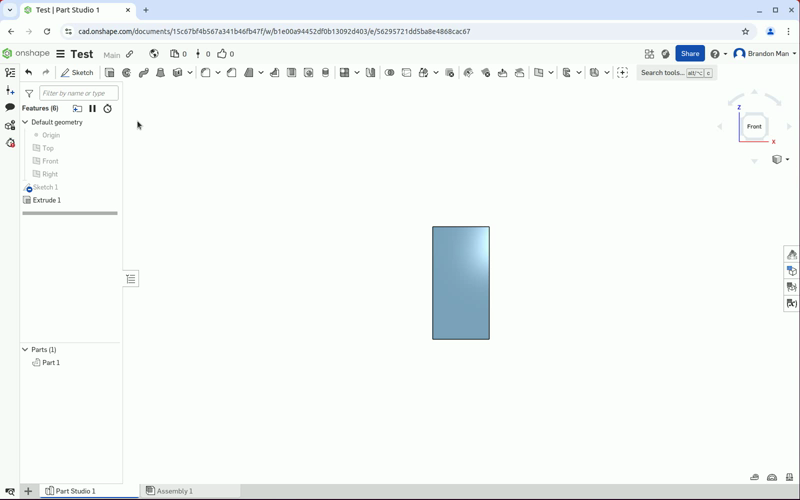
mouse_move(73, 189)
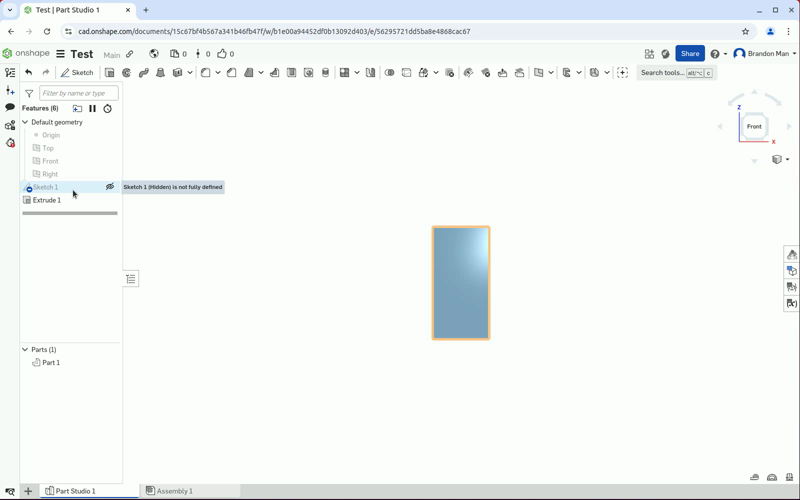
click(73, 189)
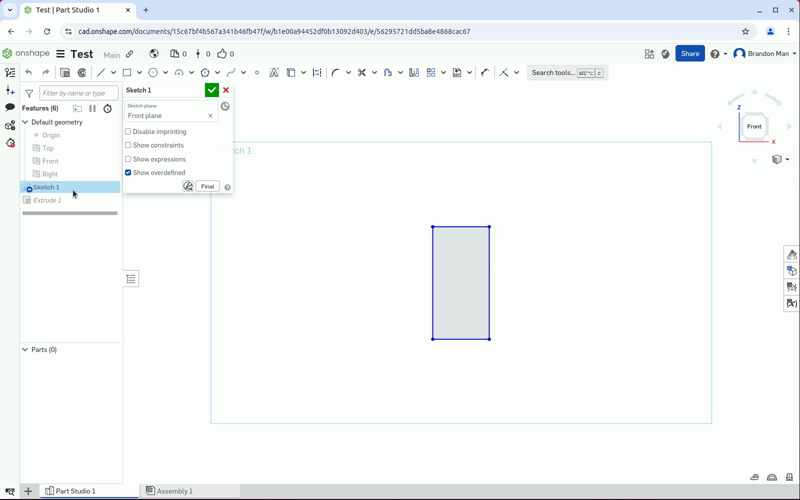
mouse_move(229, 92)
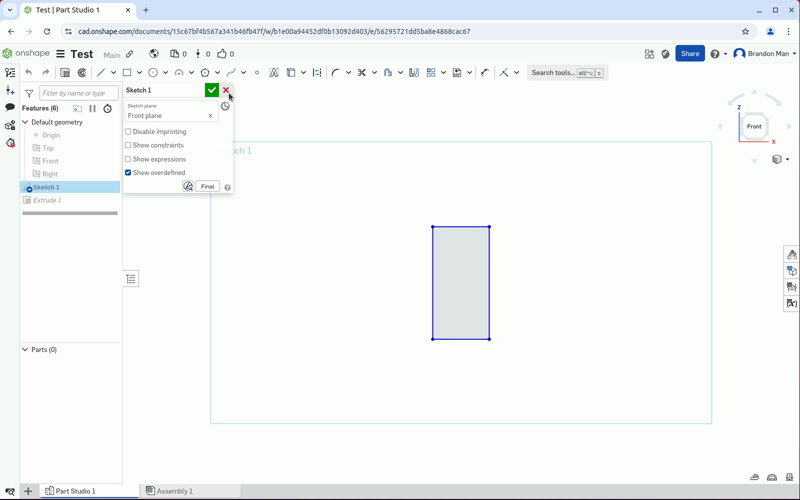
click(229, 92)
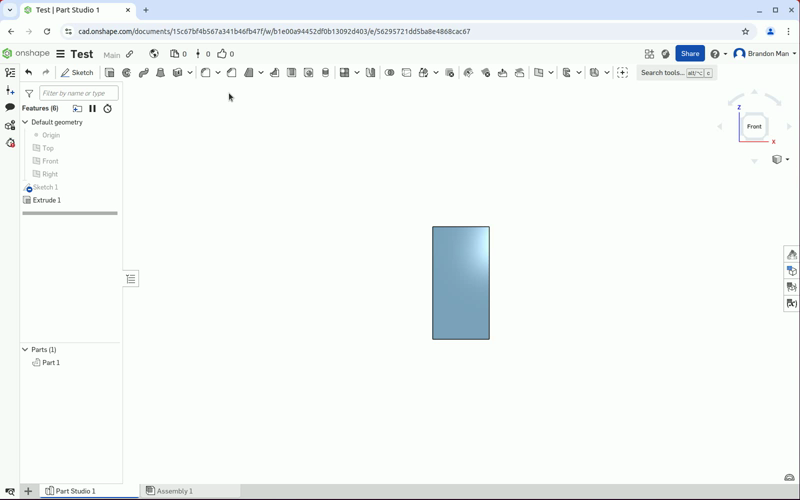
mouse_move(541, 75)
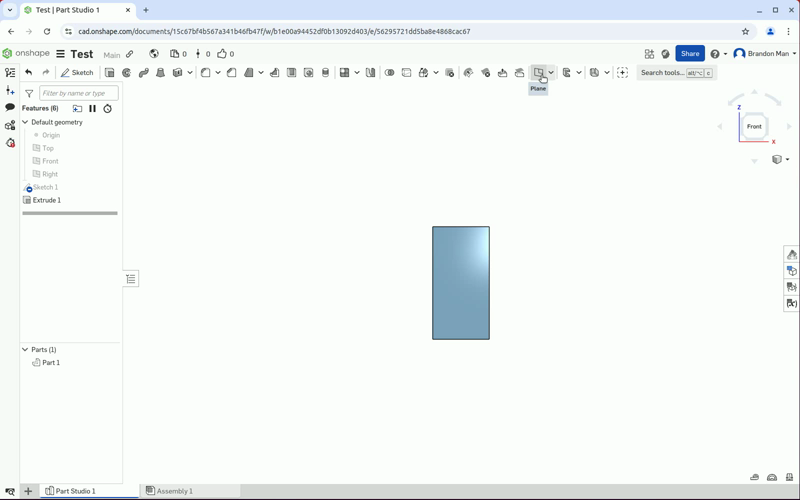
click(541, 75)
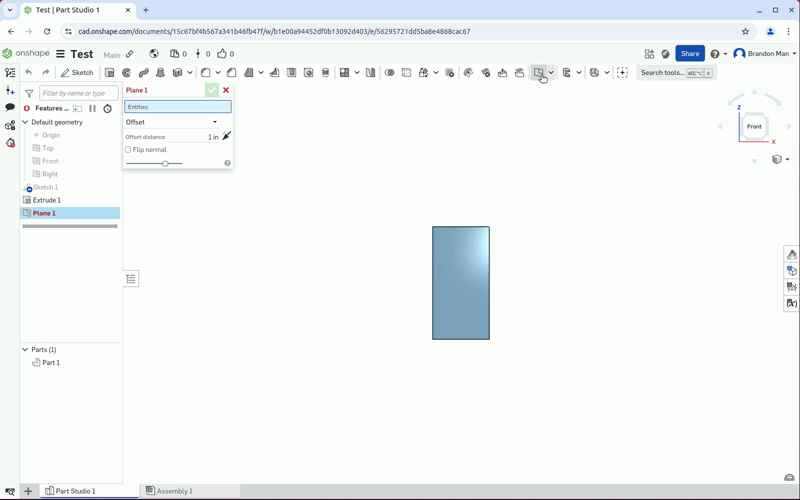
mouse_move(73, 163)
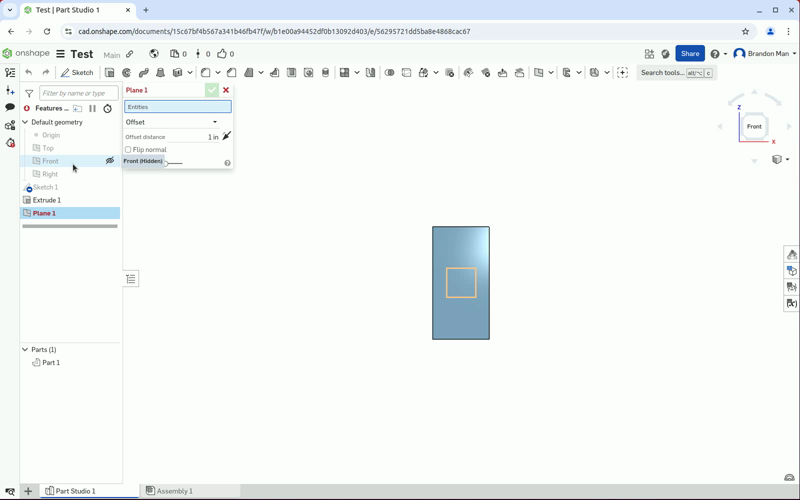
click(73, 163)
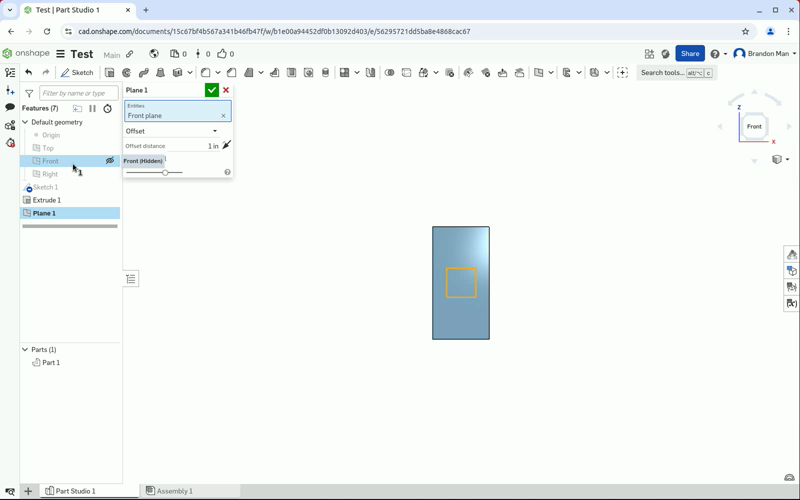
key(tab, 2)
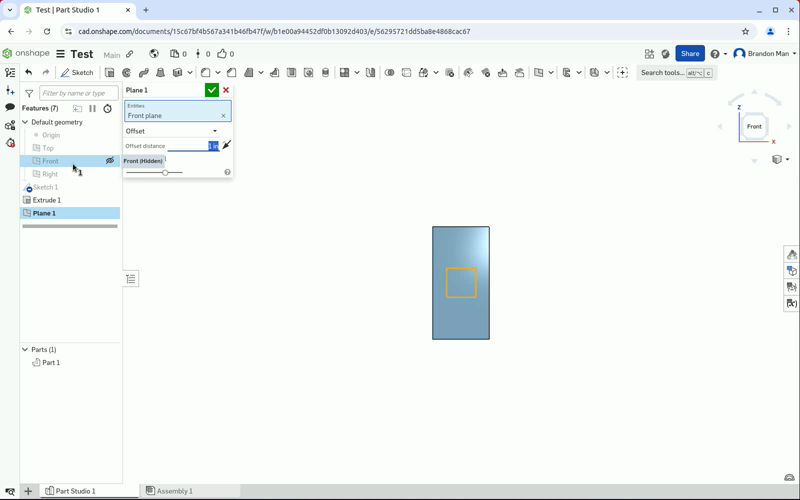
text(5.792)
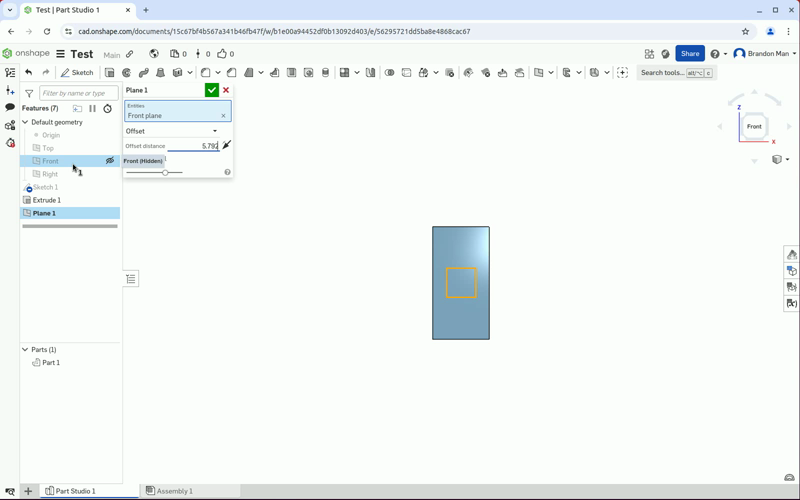
key(enter, 2)
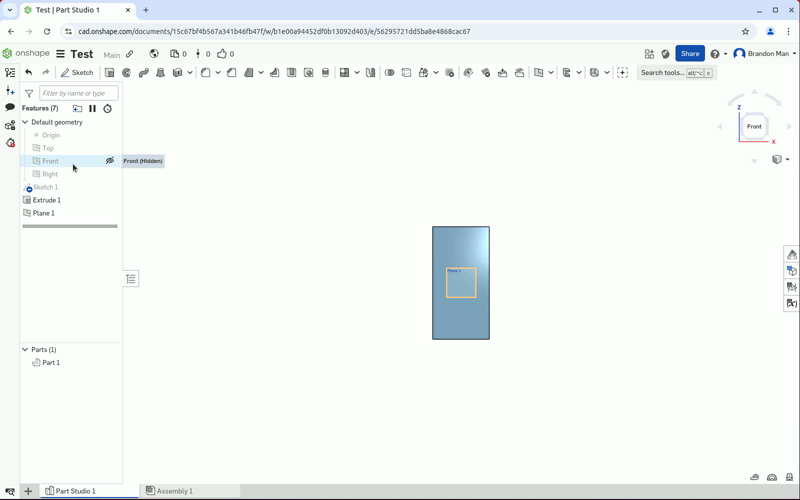
key(shift+s)
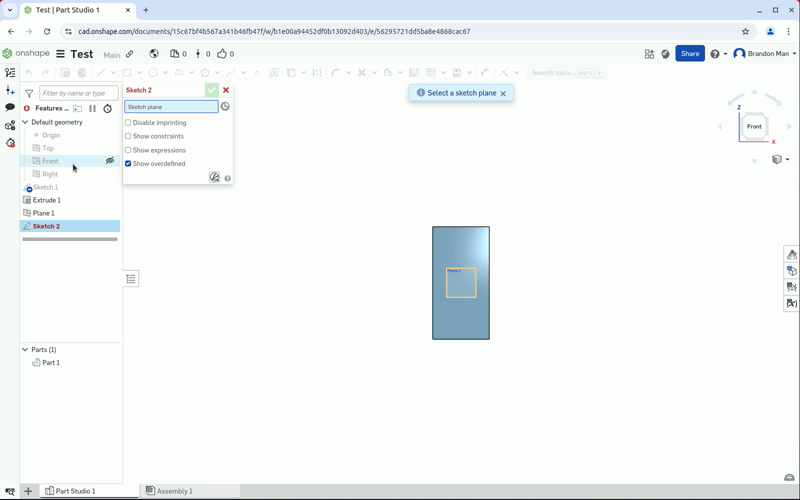
mouse_move(73, 215)
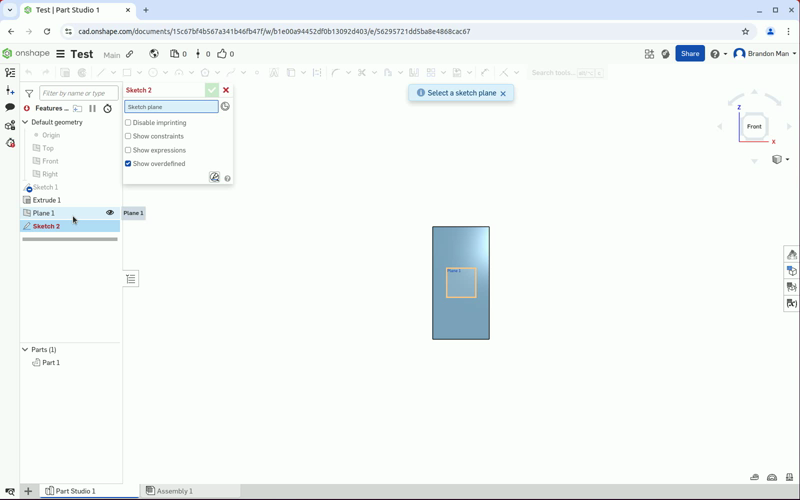
click(73, 215)
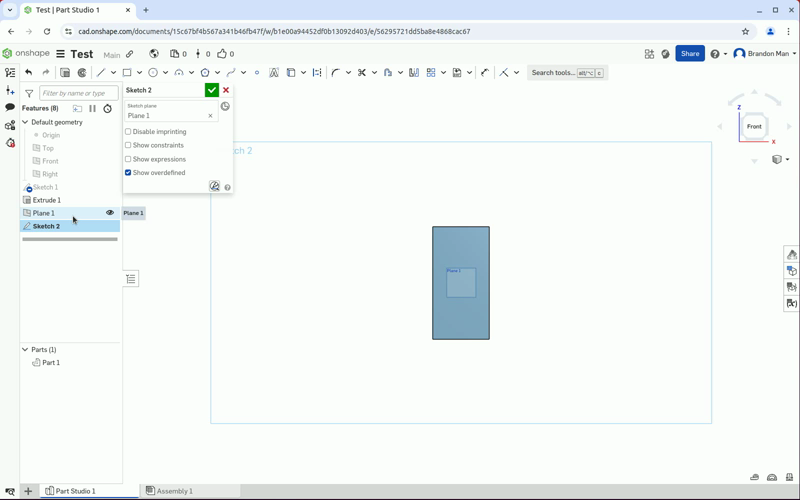
mouse_move(73, 352)
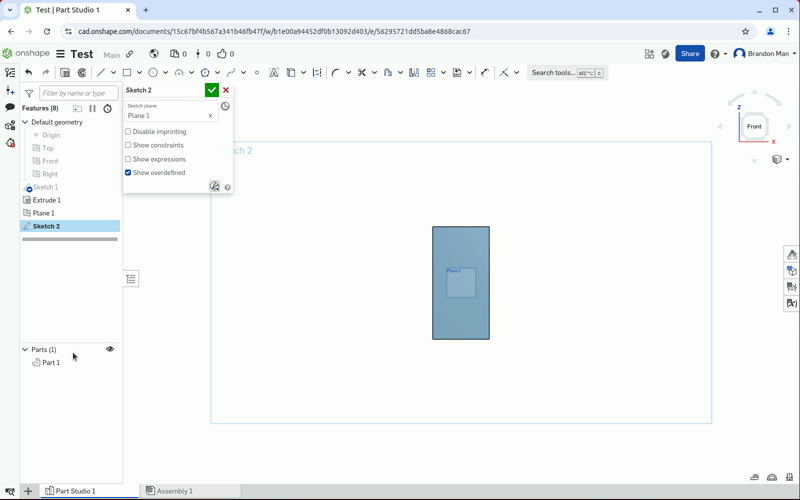
key(y)
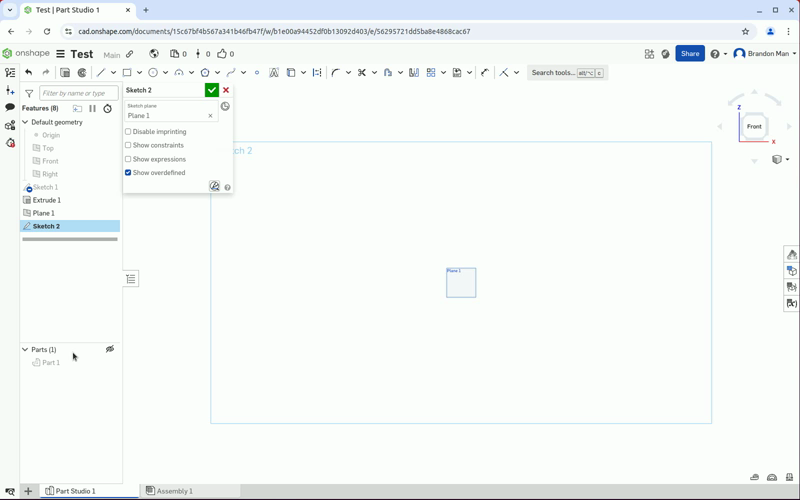
key(l)
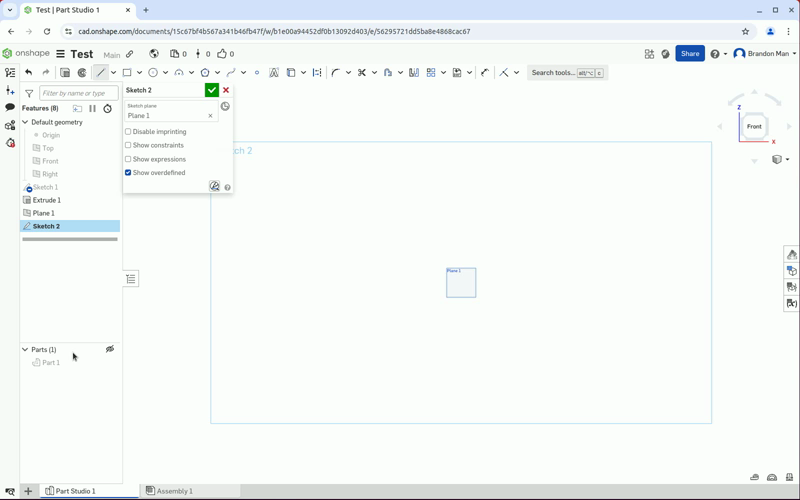
key_down(shift)
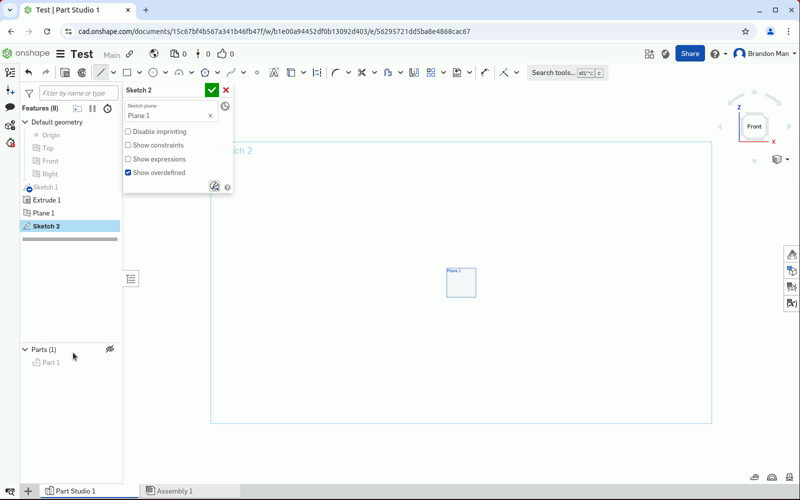
mouse_move(446, 316)
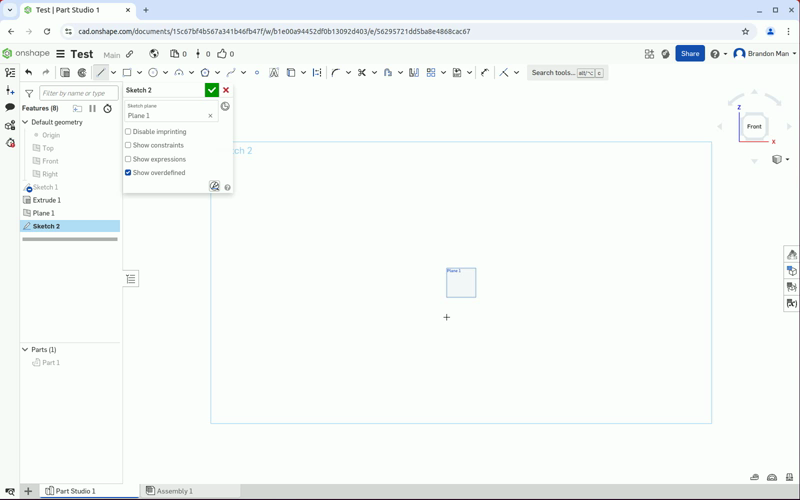
click(446, 316)
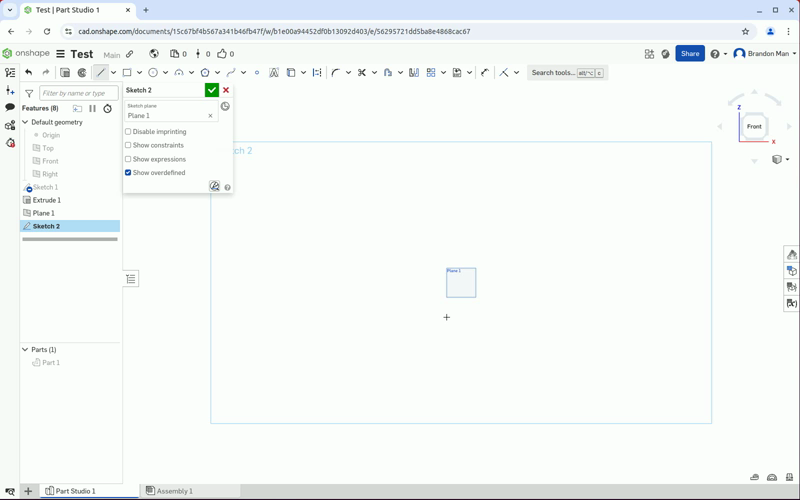
key_up(shift)
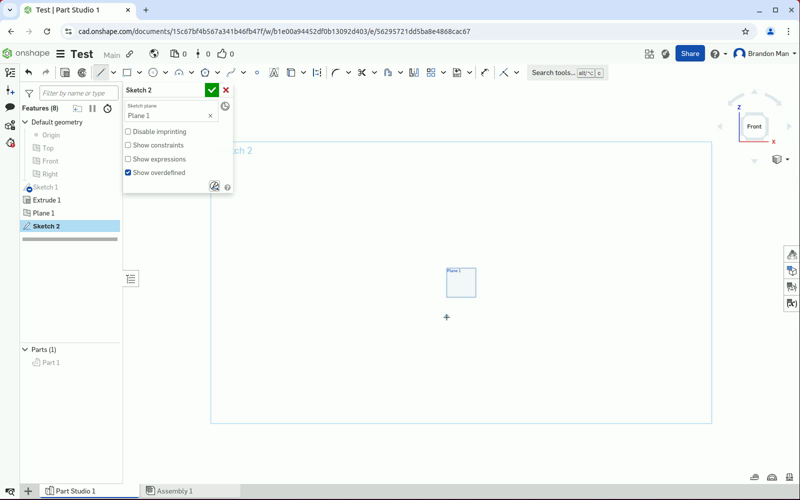
key_down(shift)
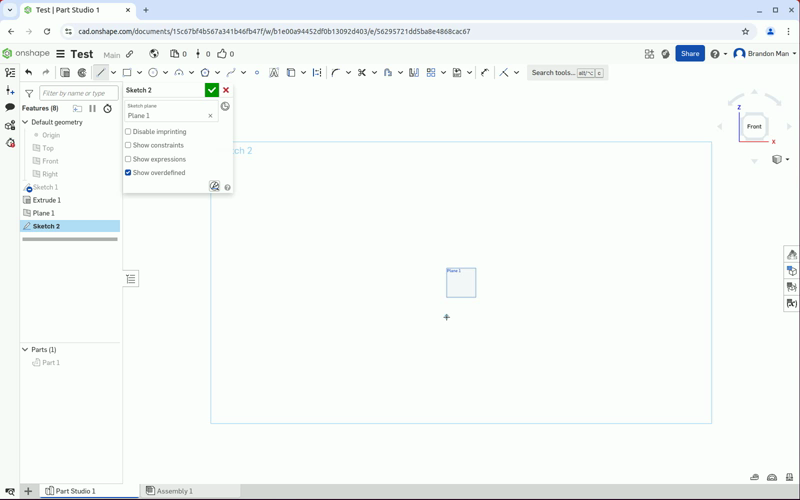
mouse_move(476, 316)
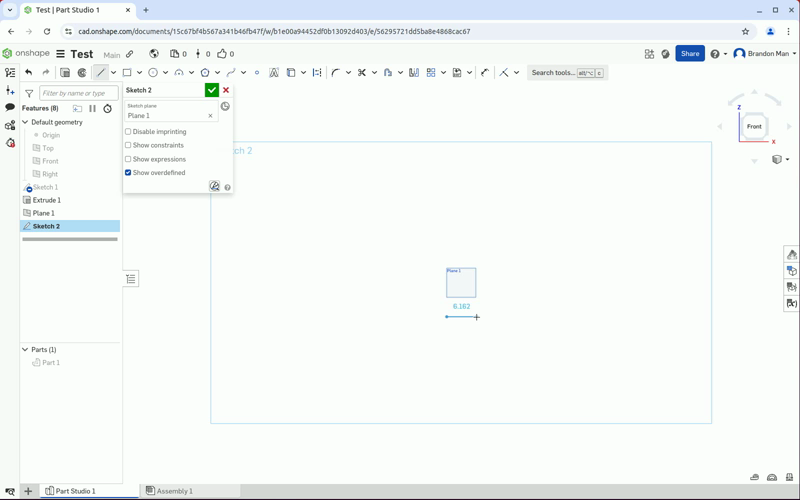
mouse_move(475, 316)
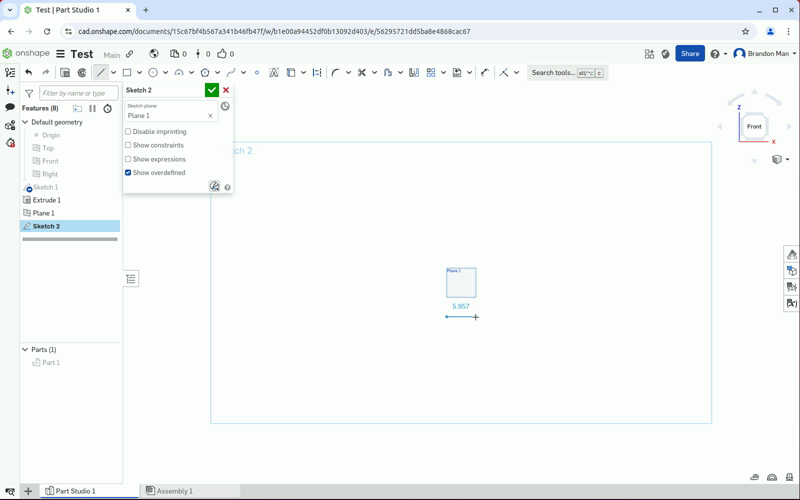
click(475, 316)
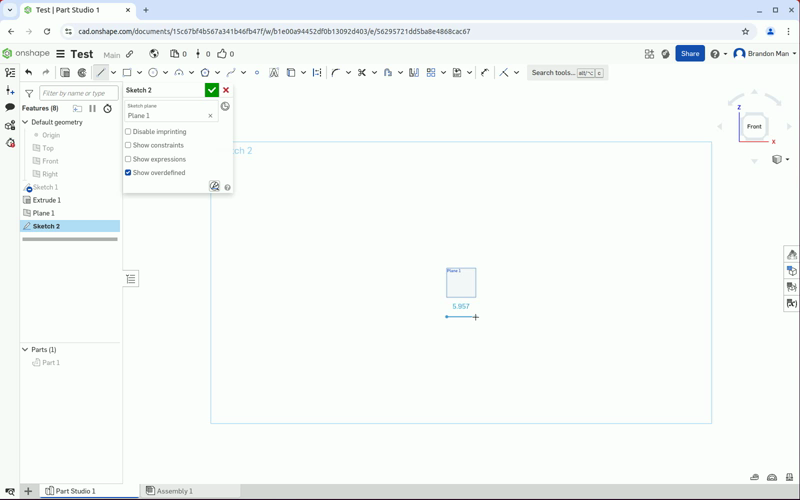
key_up(shift)
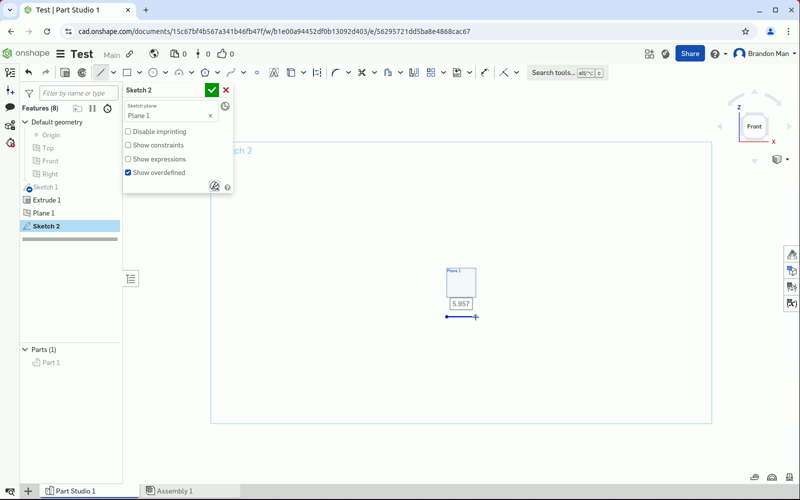
key_down(shift)
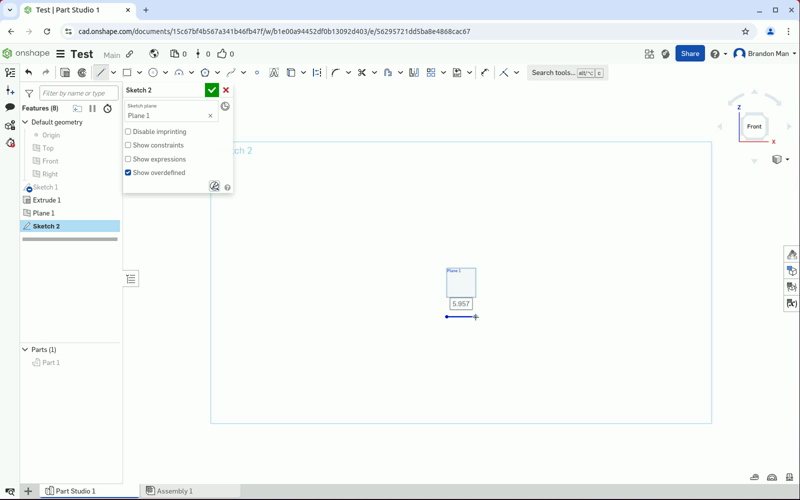
mouse_move(475, 248)
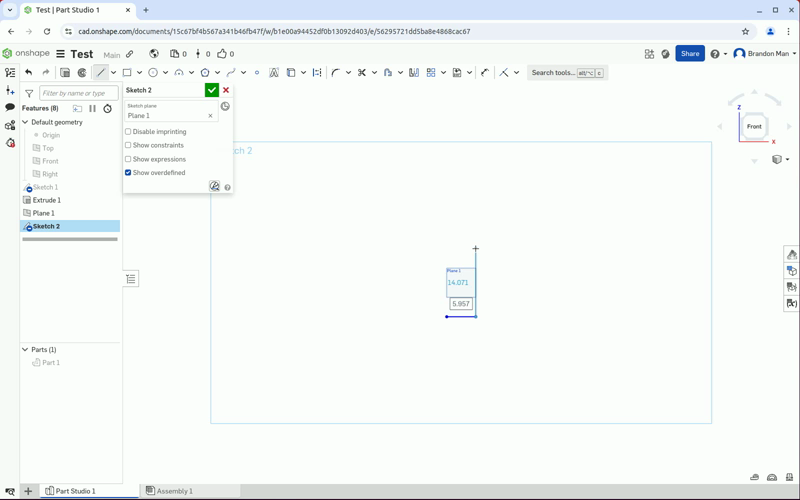
click(475, 248)
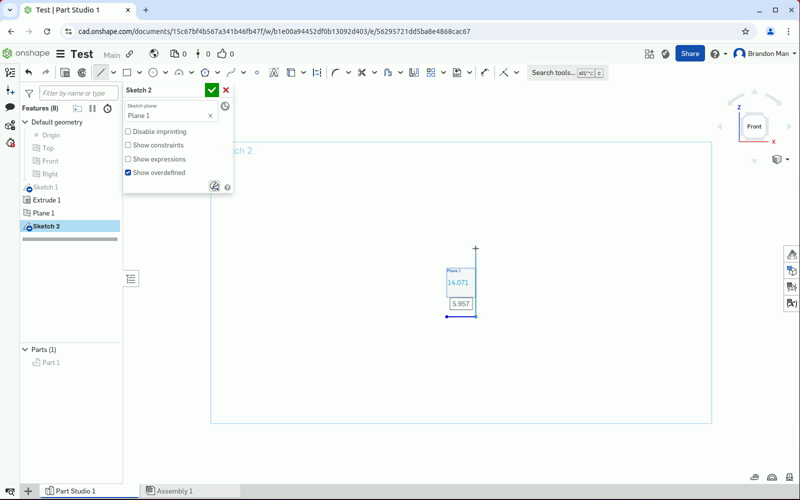
key_up(shift)
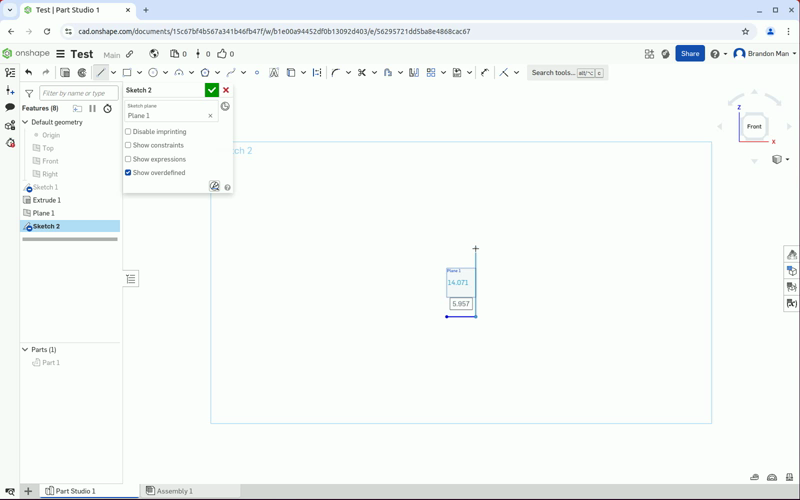
key_down(shift)
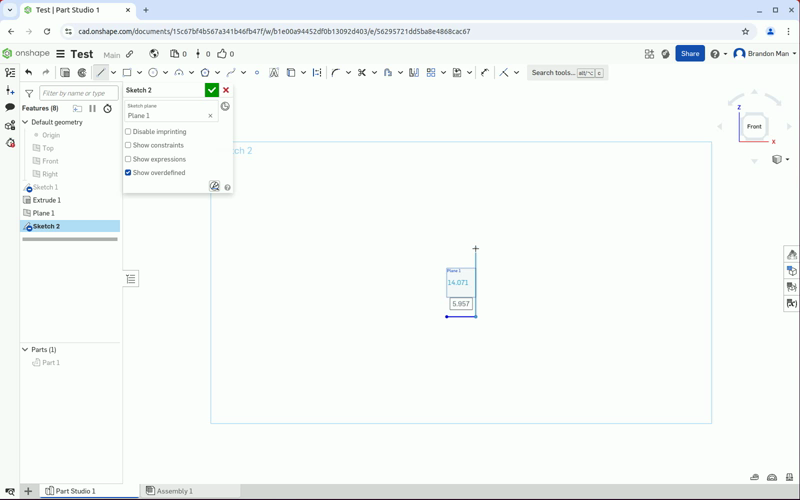
mouse_move(505, 248)
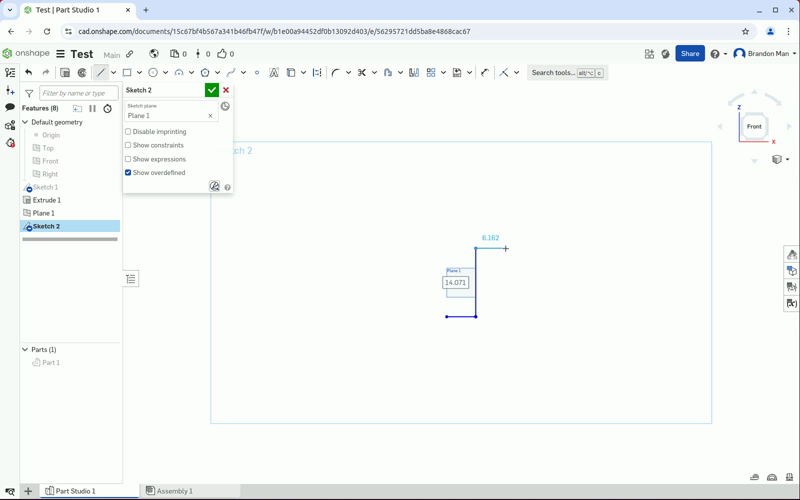
mouse_move(446, 248)
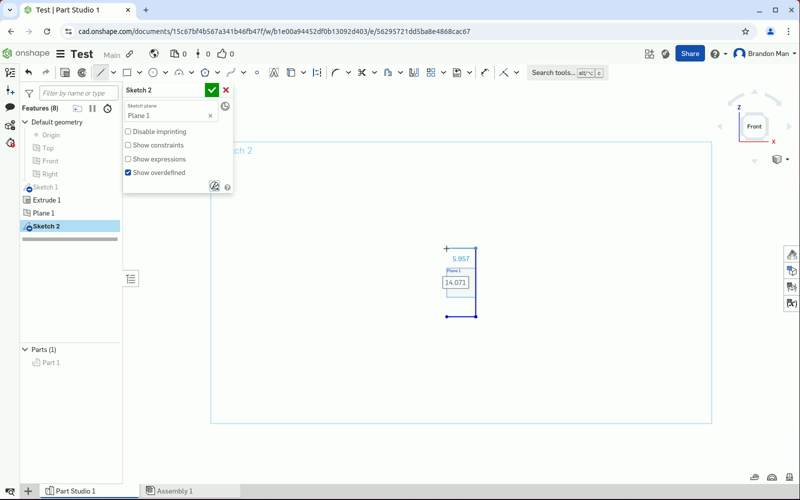
click(446, 248)
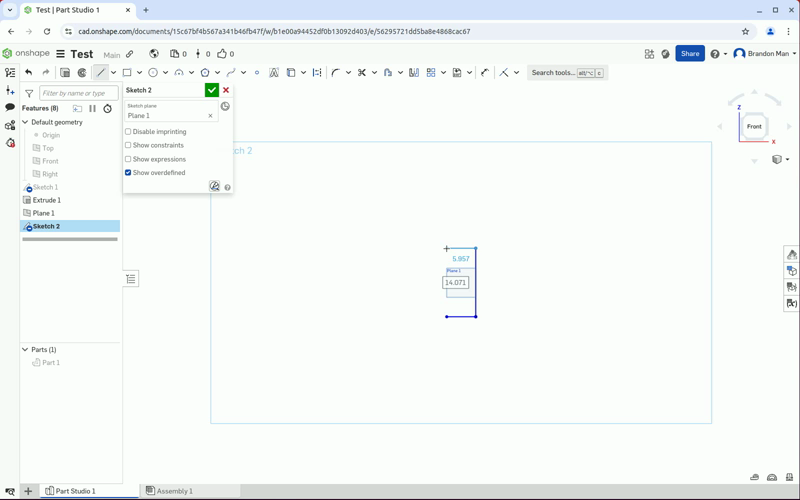
key_up(shift)
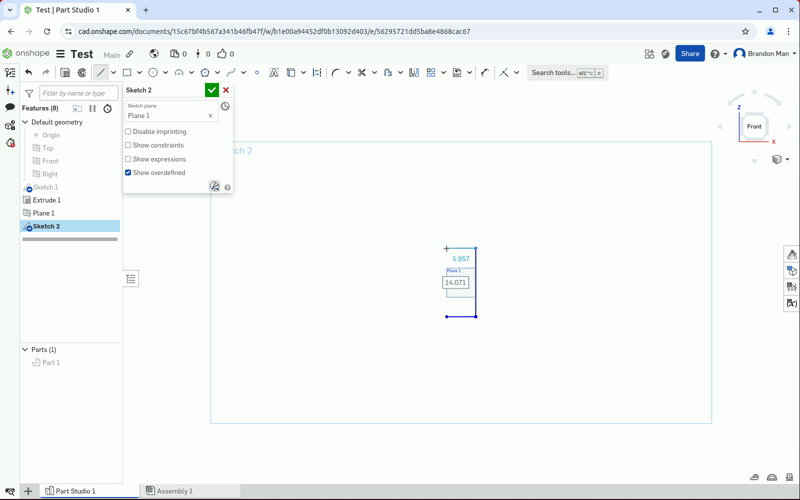
key_down(shift)
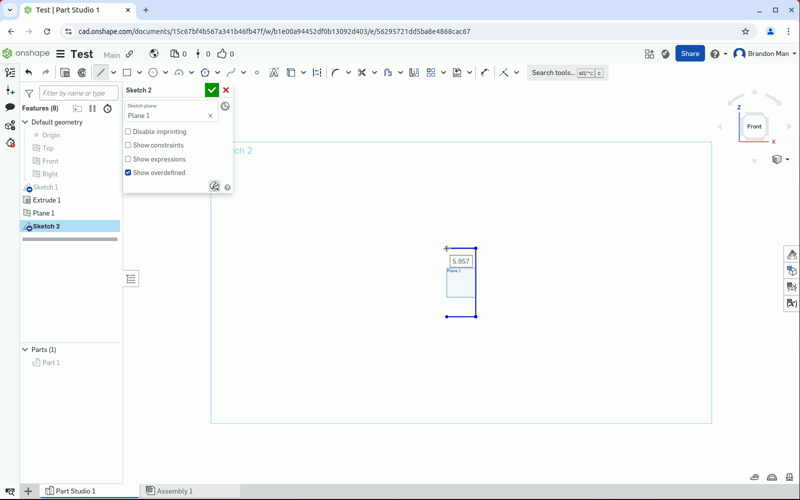
mouse_move(446, 316)
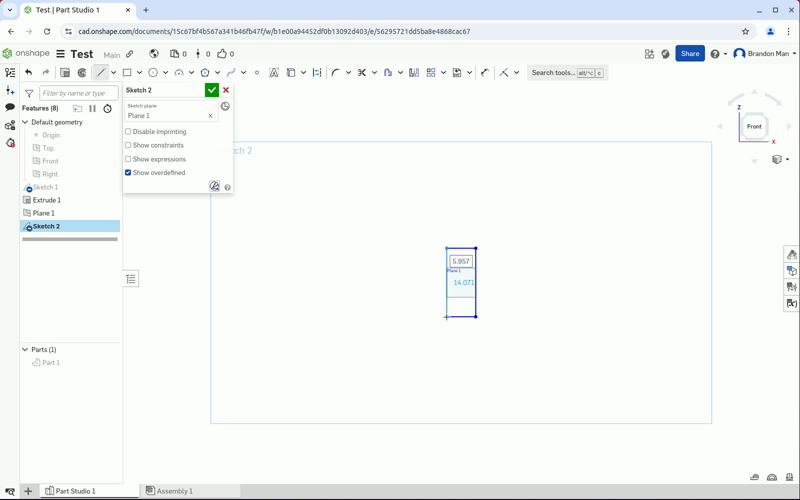
key_up(shift)
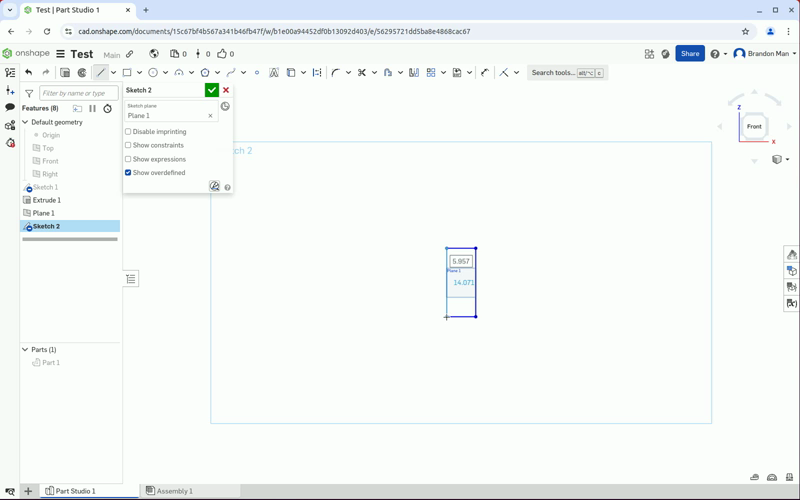
click(446, 316)
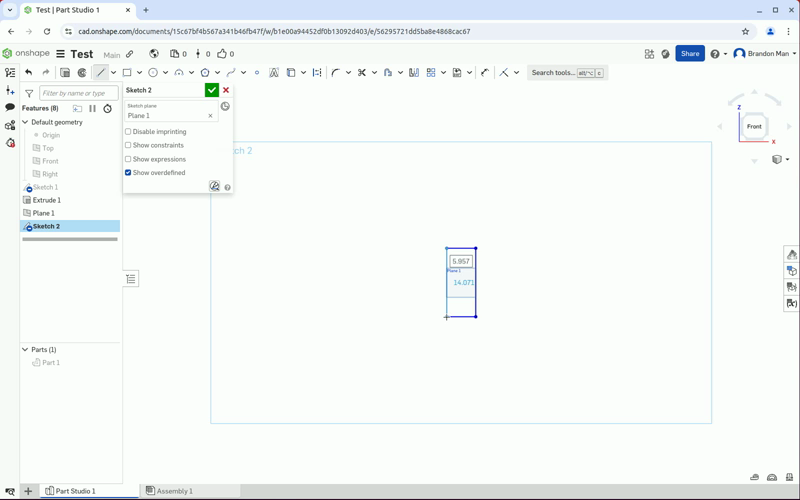
key(esc)
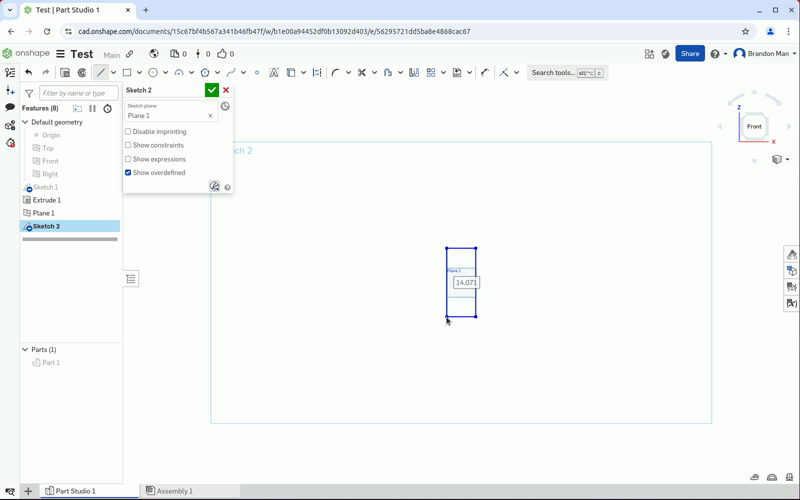
mouse_move(453, 282)
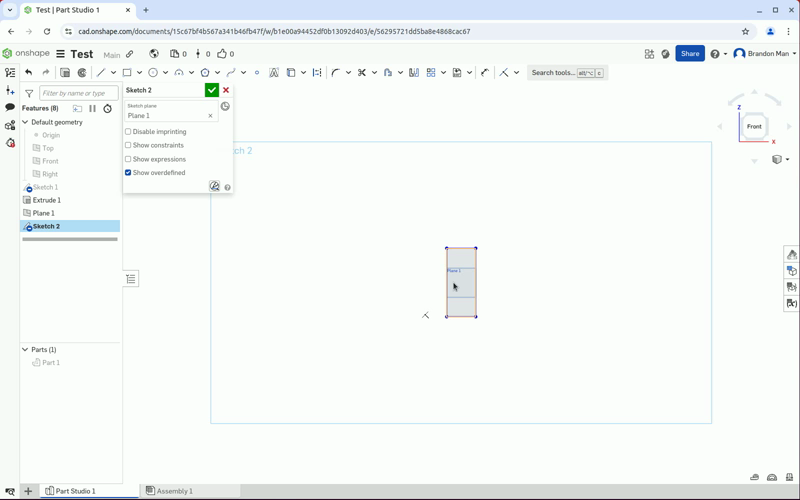
click(453, 282)
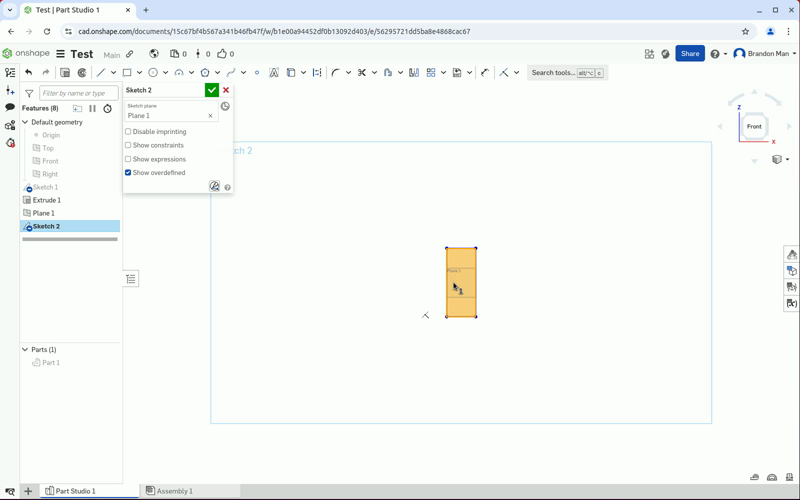
mouse_move(73, 352)
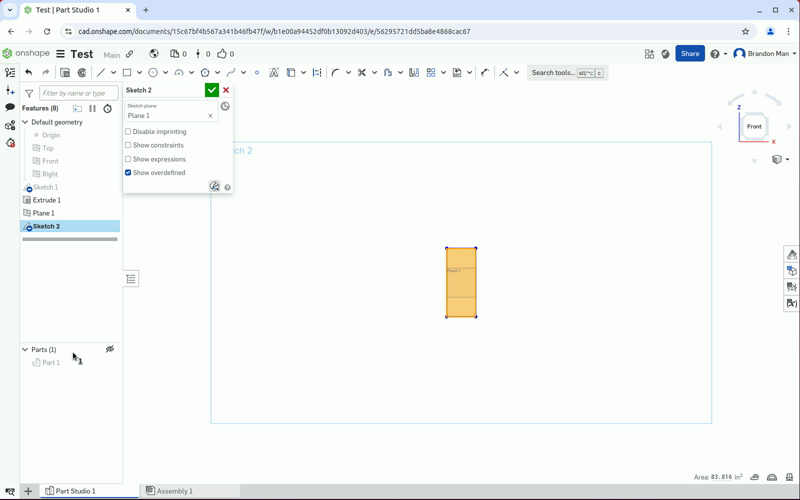
key(shift+y)
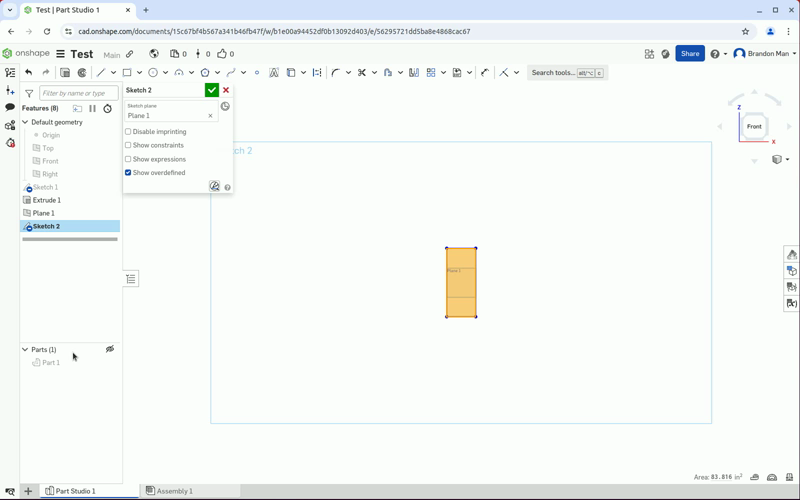
key(shift+e)
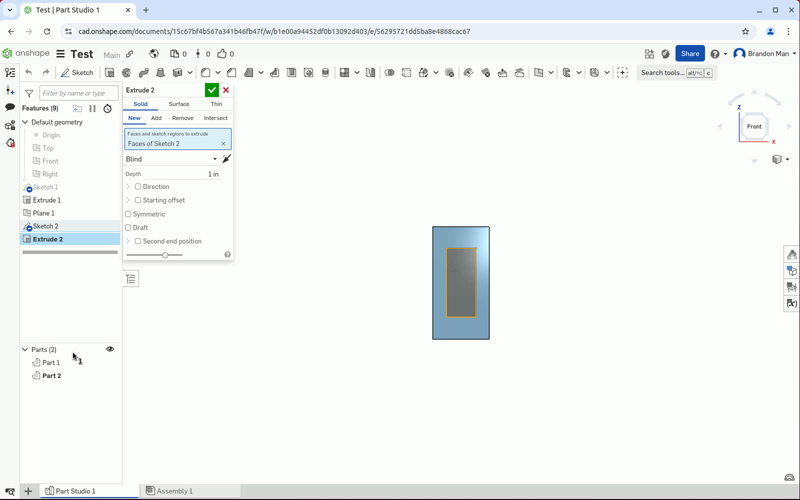
mouse_move(143, 106)
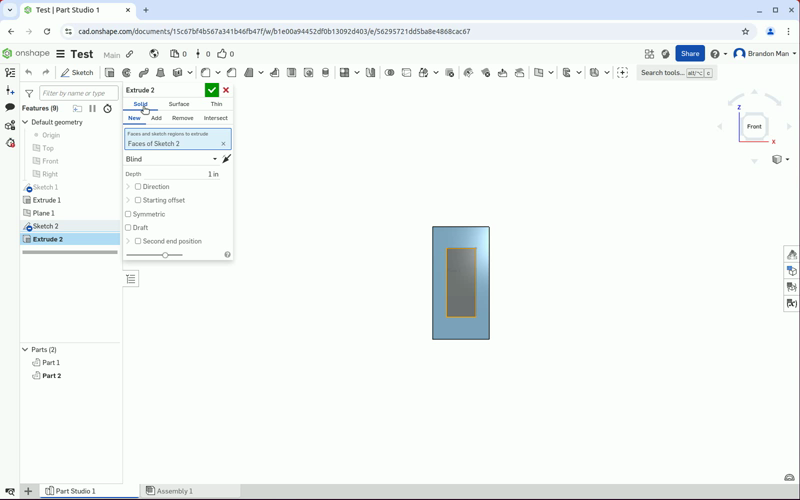
click(143, 106)
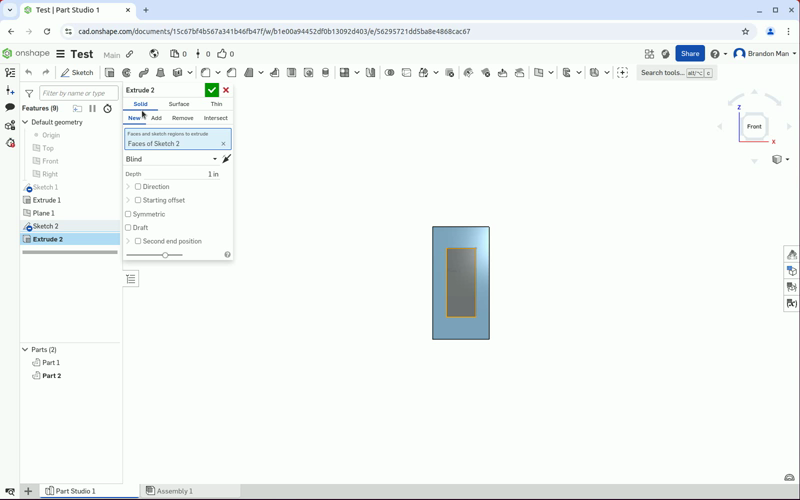
mouse_move(137, 120)
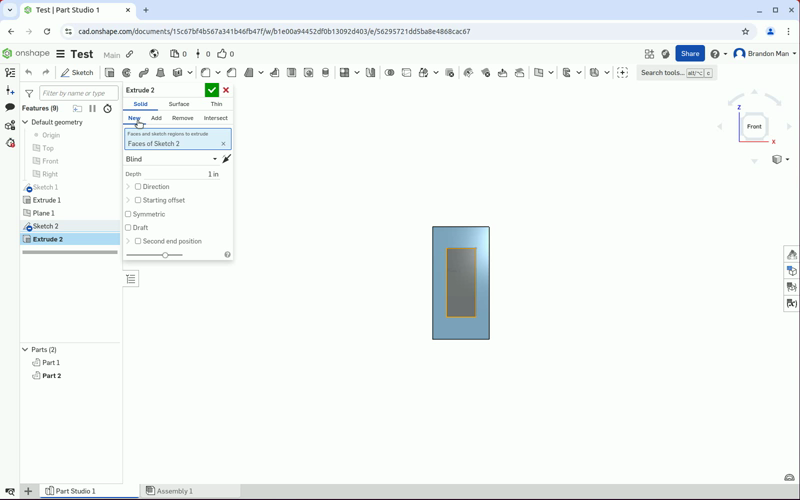
click(137, 120)
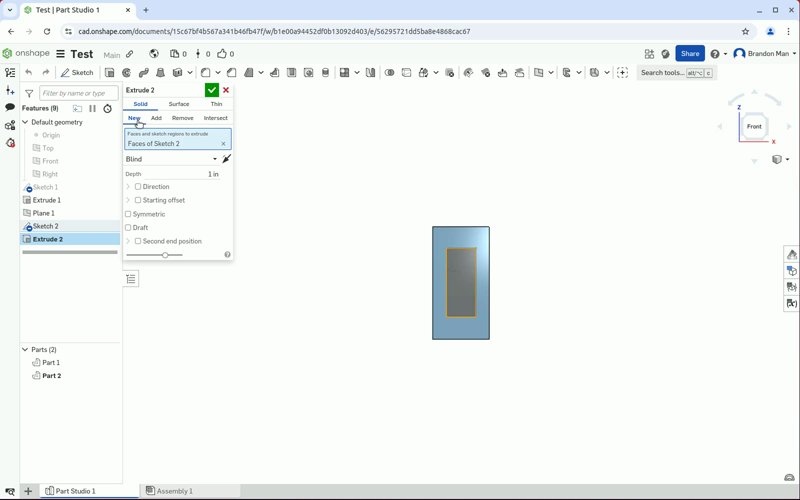
key(tab, 4)
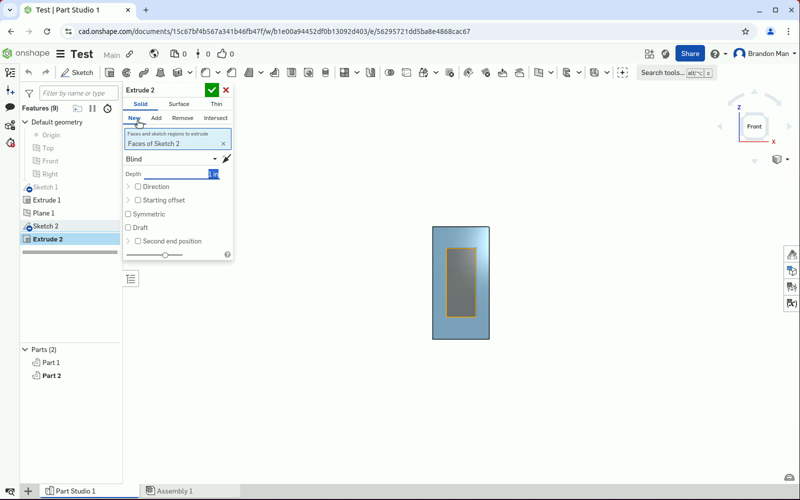
text(17.331)
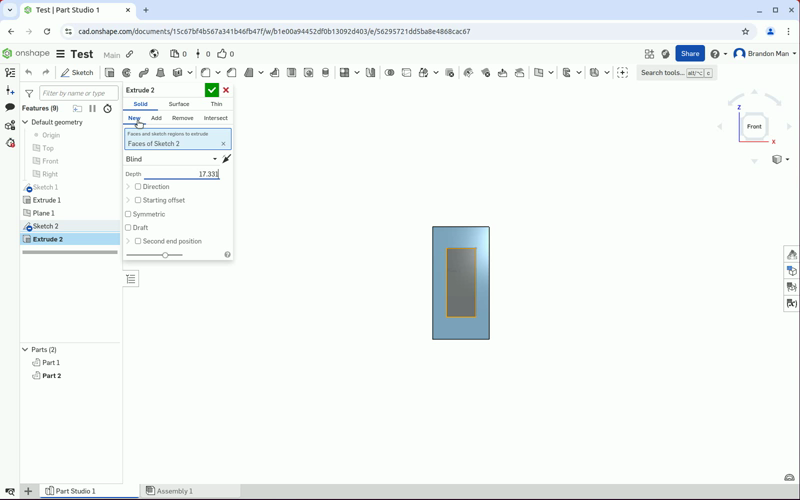
key(enter)
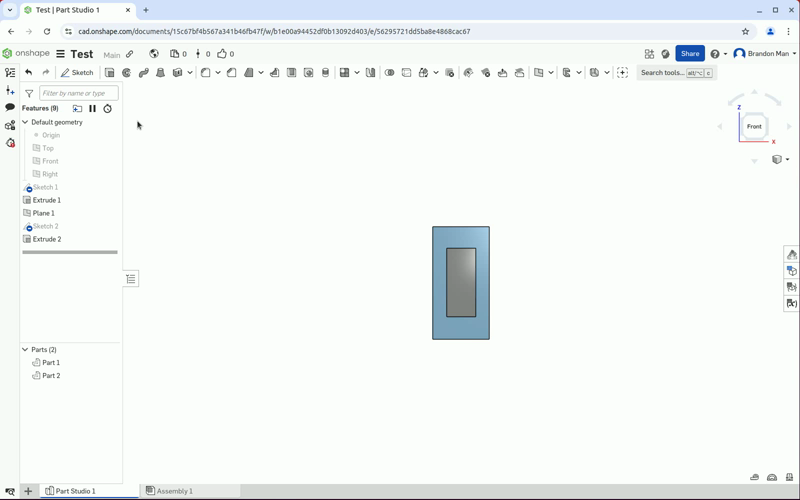
key(shift+h)
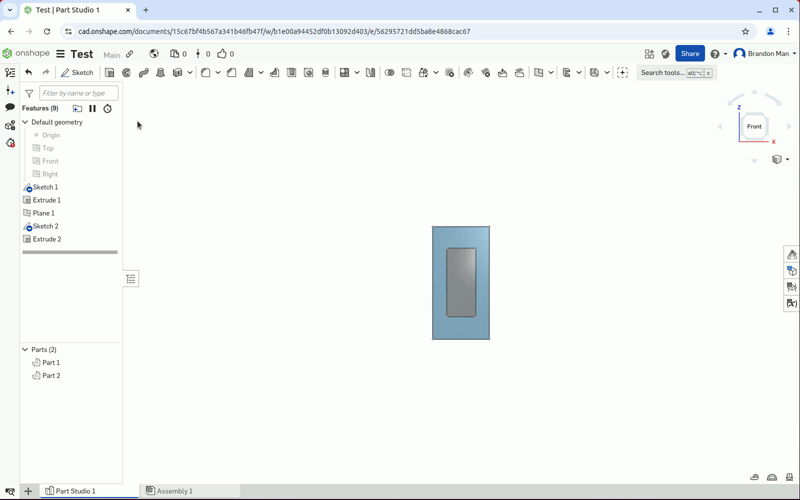
key(shift+h)
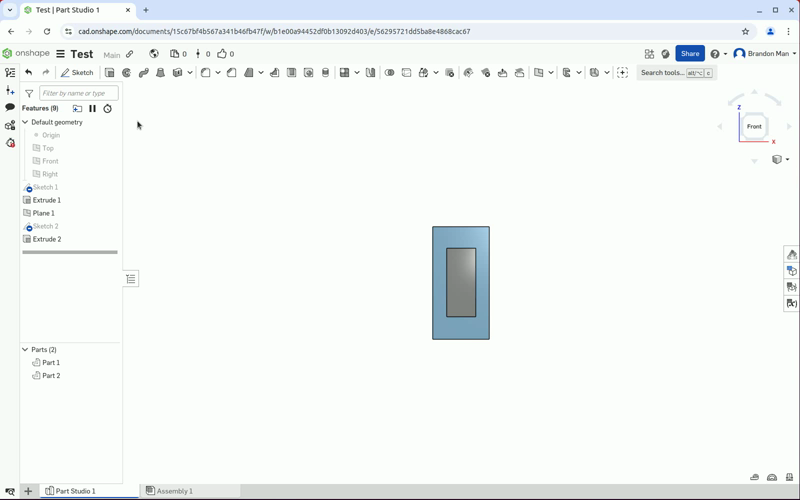
mouse_move(73, 189)
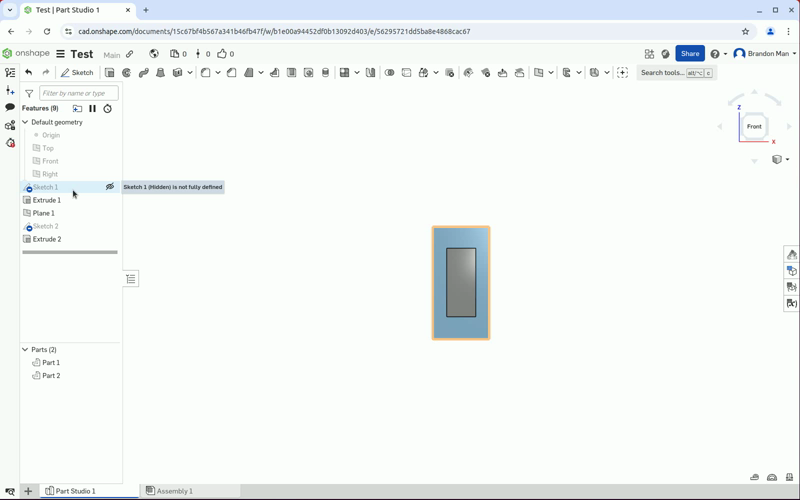
click(73, 189)
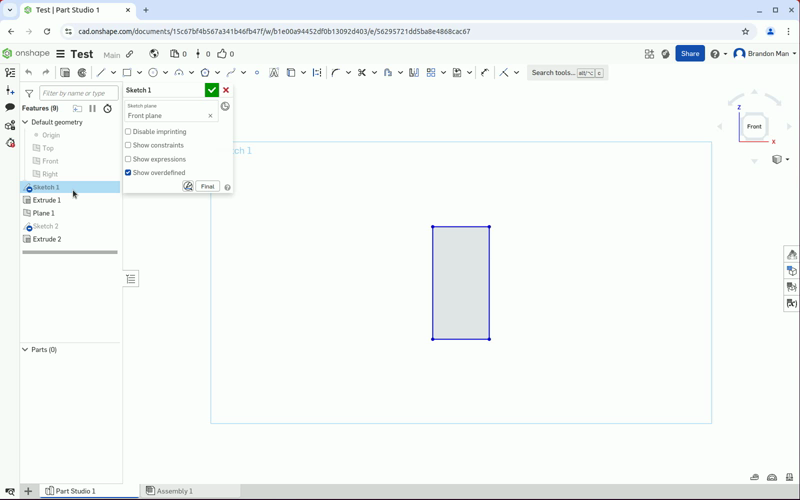
mouse_move(229, 92)
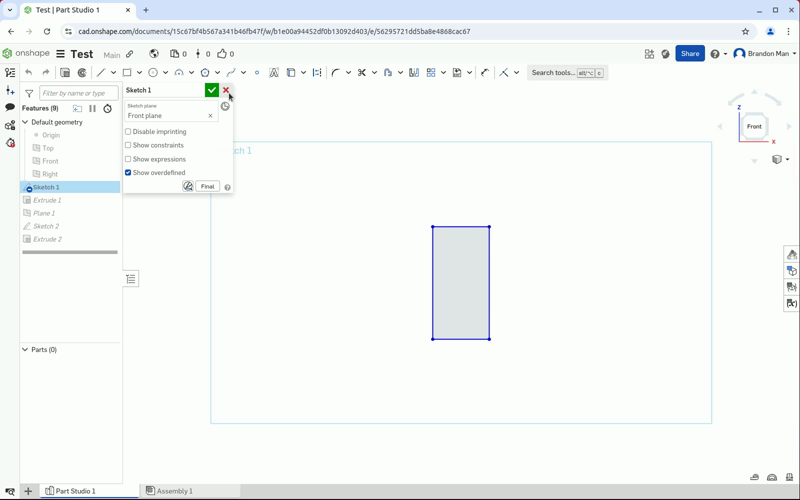
click(229, 92)
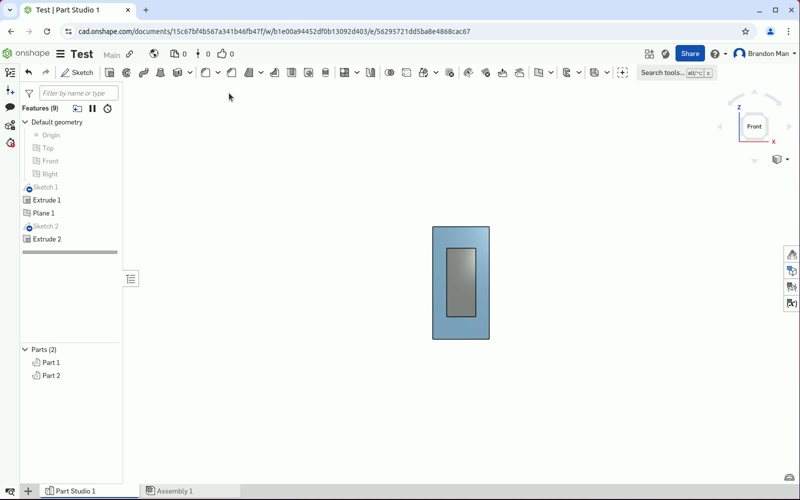
mouse_move(73, 352)
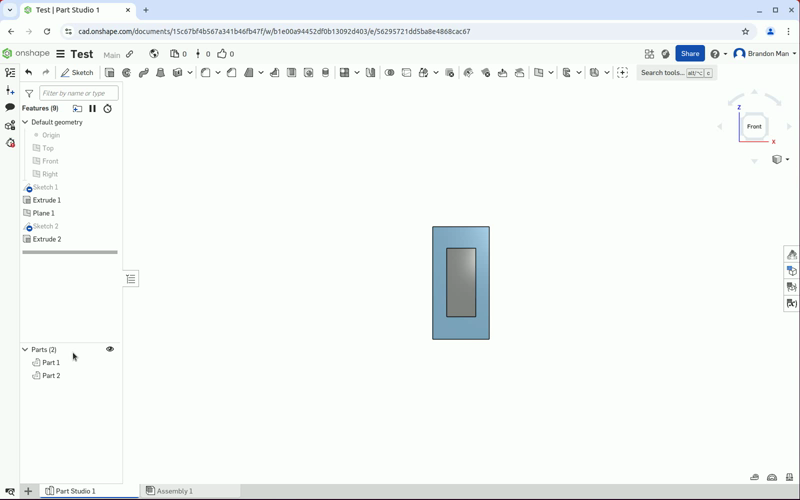
key(y)
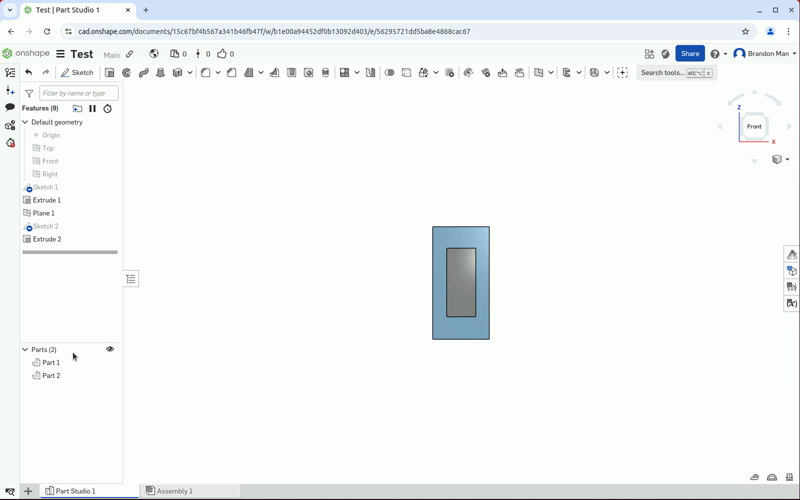
key(shift+p)
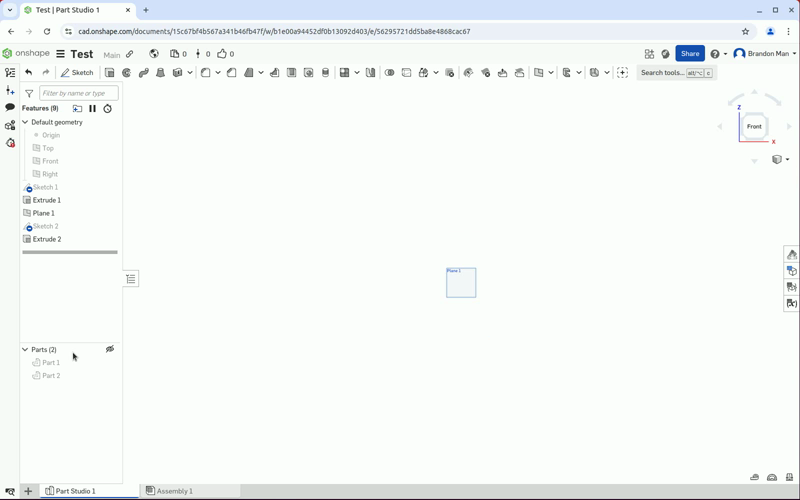
key(space)
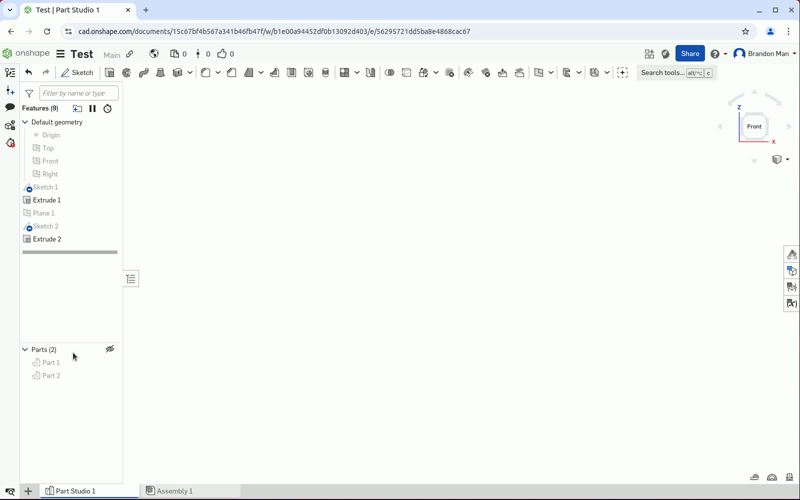
key_down(shift)
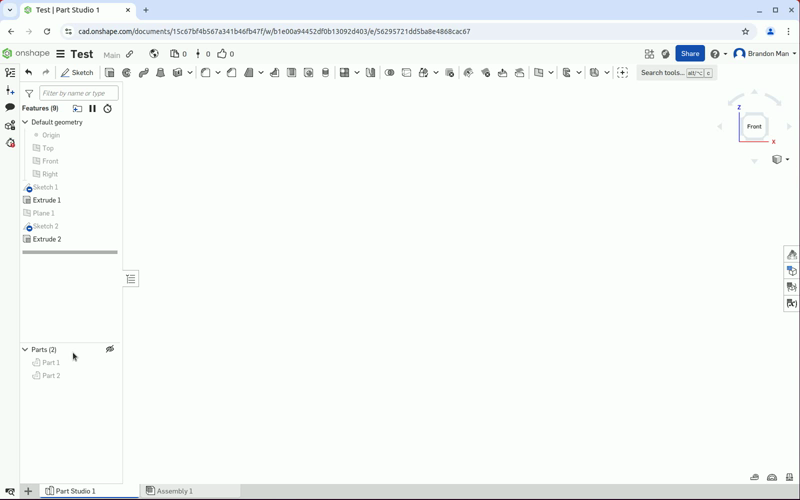
key(left)
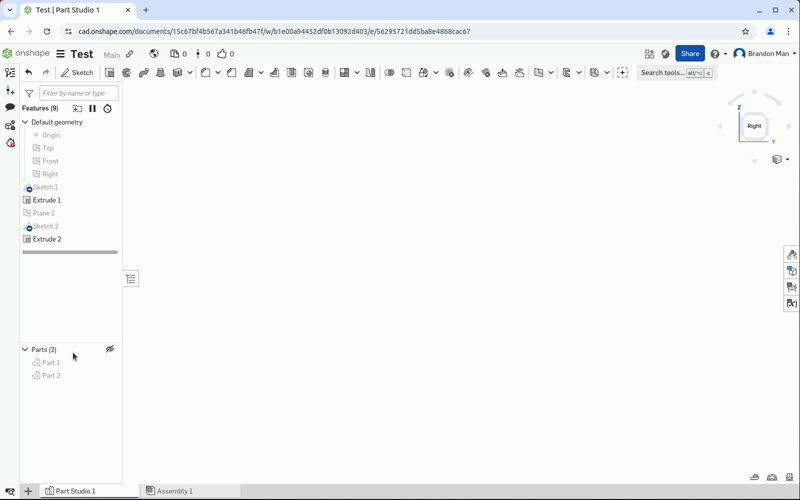
key_up(shift)
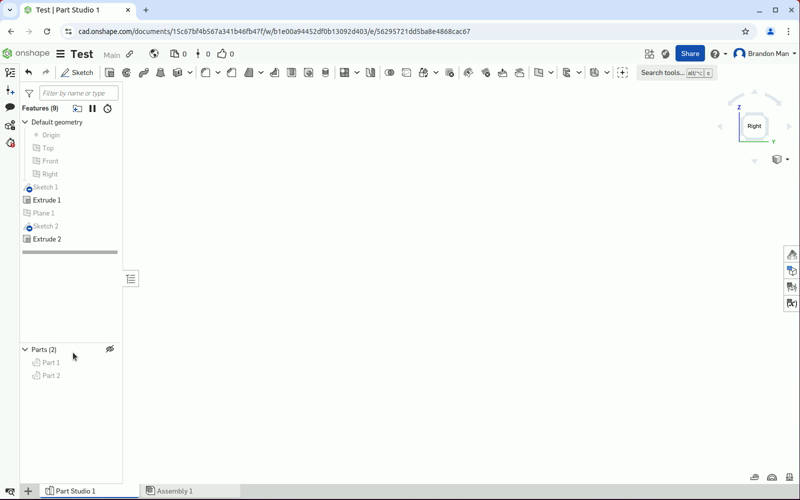
mouse_move(73, 352)
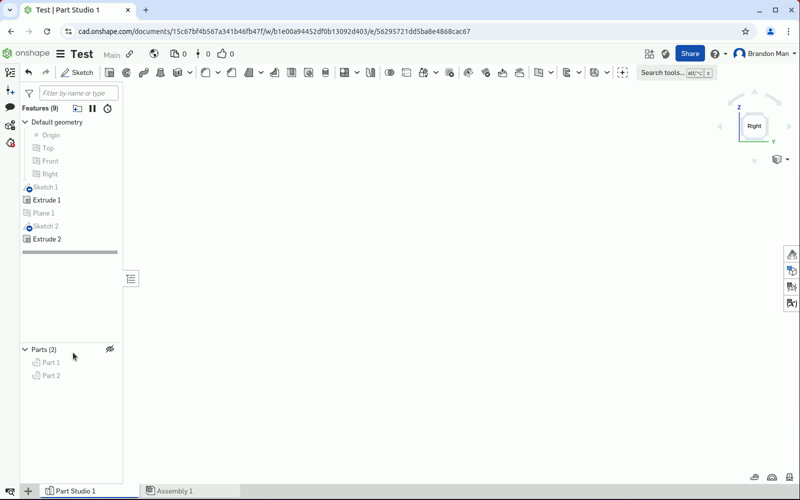
key(shift+y)
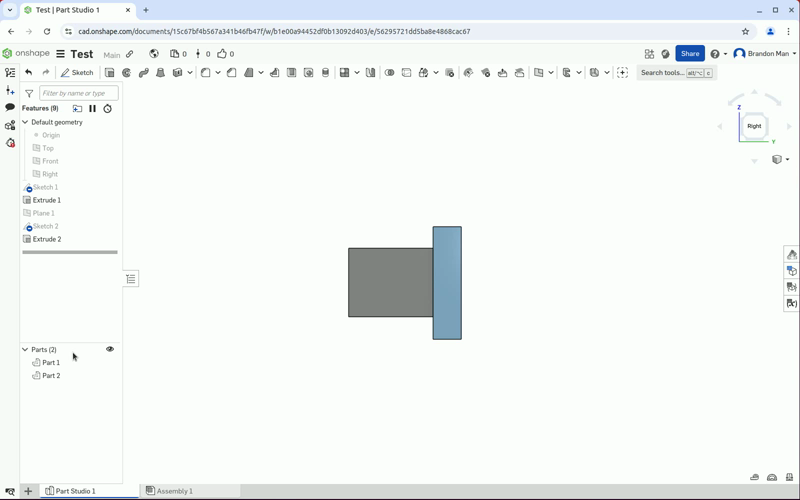
mouse_move(541, 75)
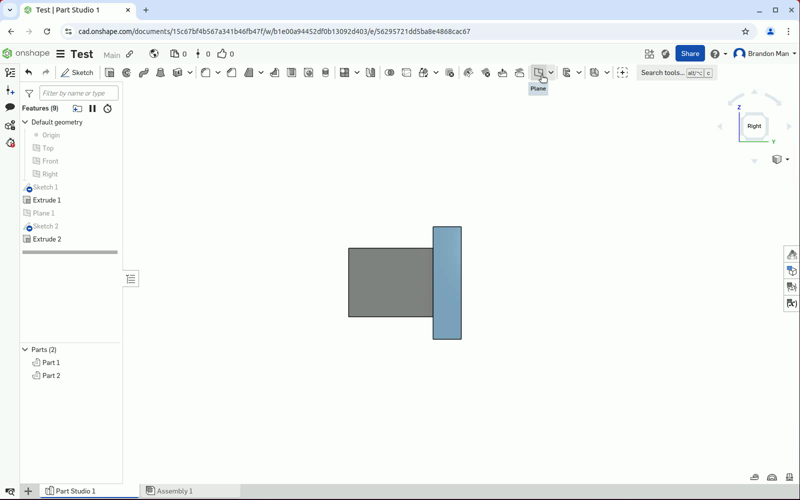
click(541, 75)
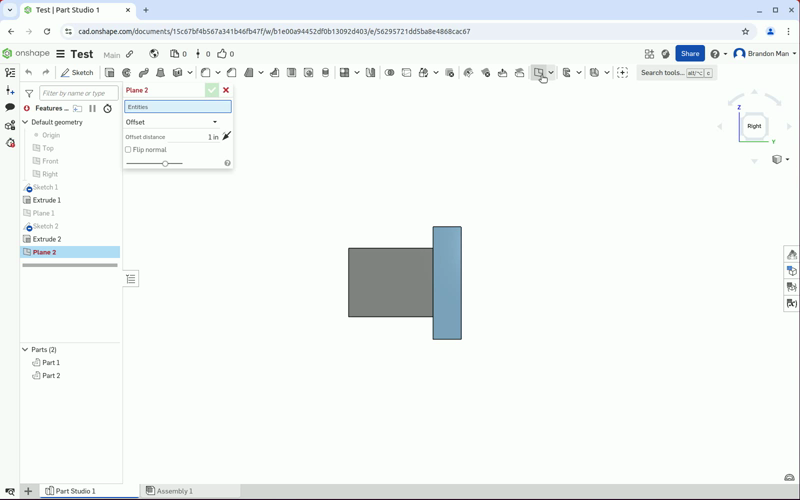
mouse_move(73, 176)
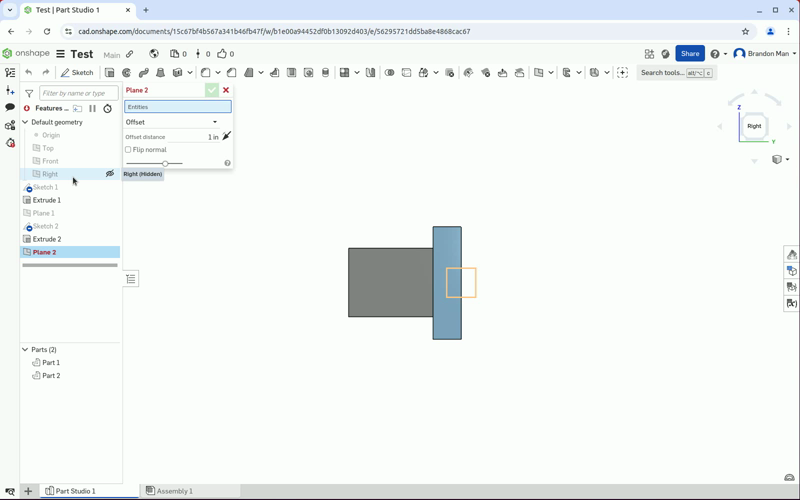
click(73, 176)
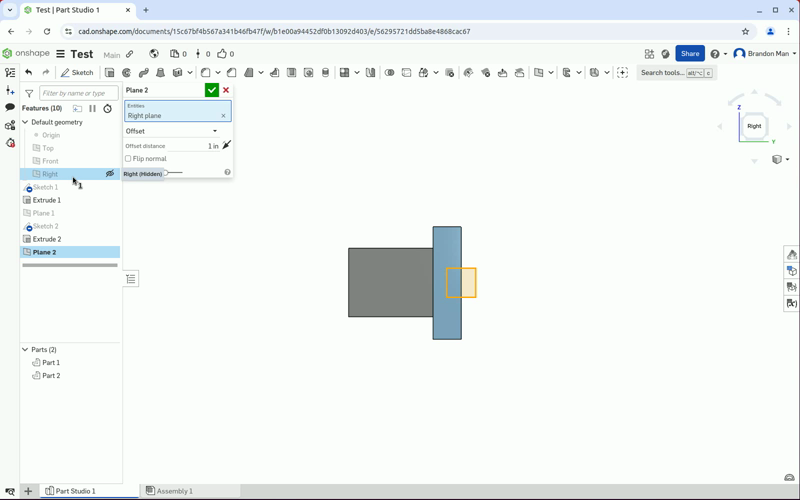
key(tab, 2)
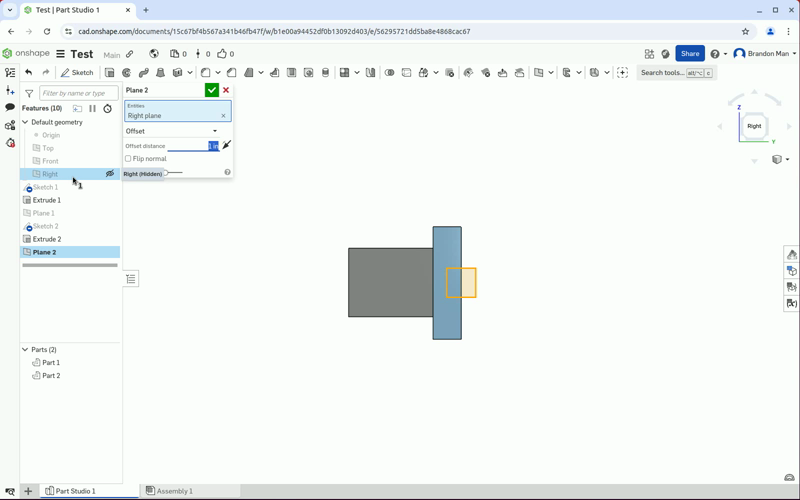
text(2.896)
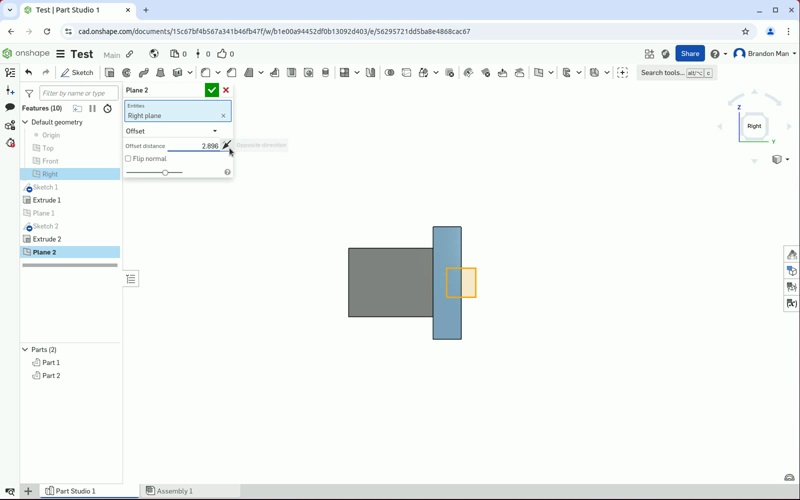
mouse_move(229, 147)
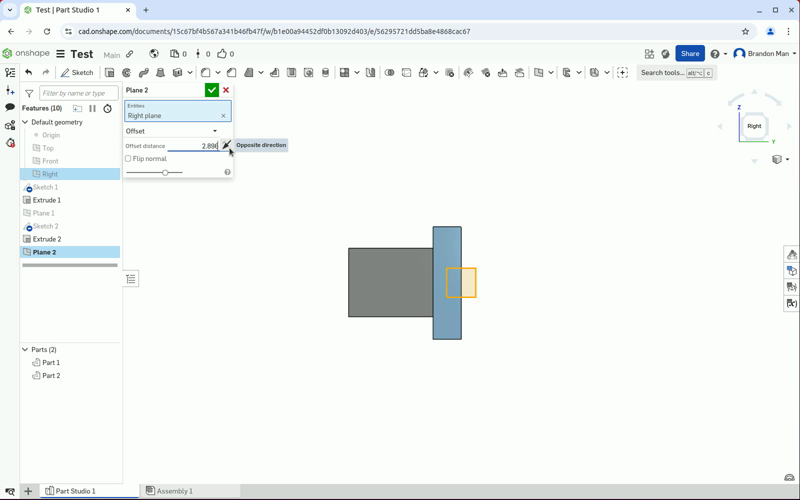
click(229, 147)
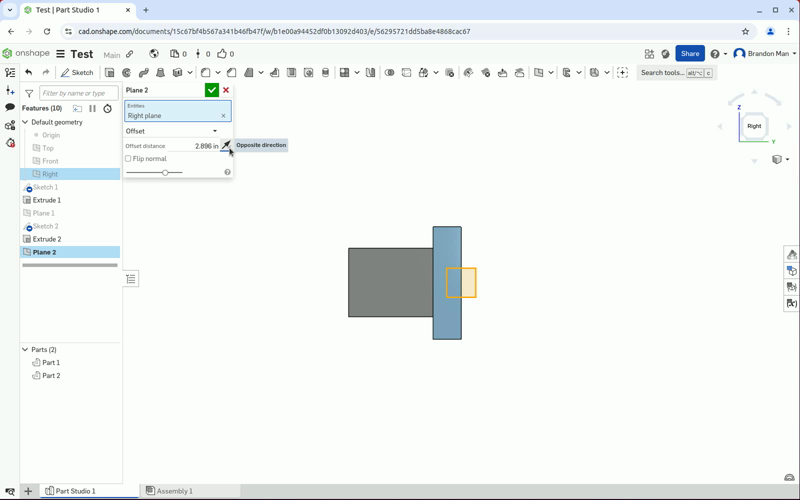
key(enter, 2)
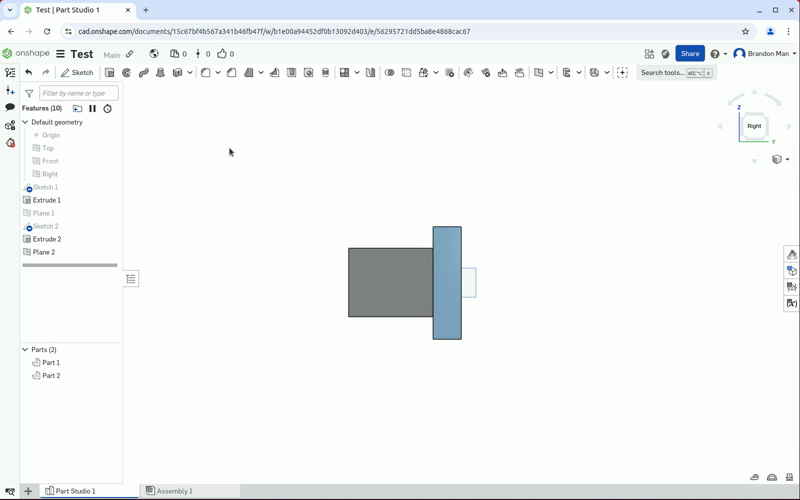
key(shift+s)
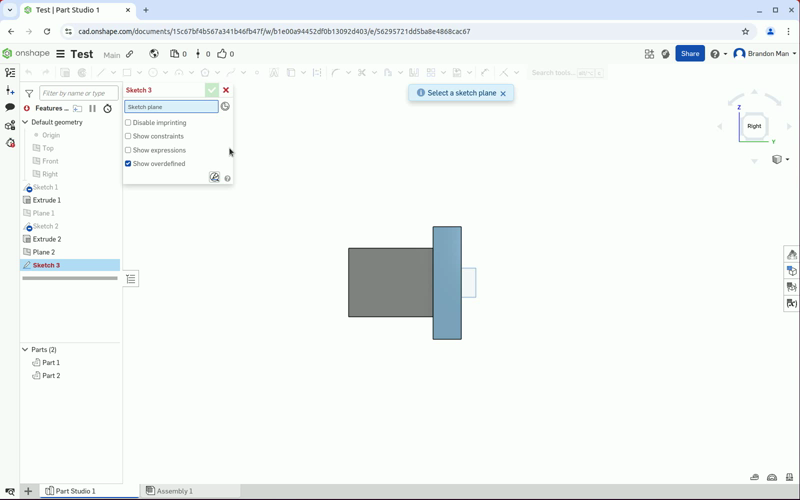
mouse_move(73, 254)
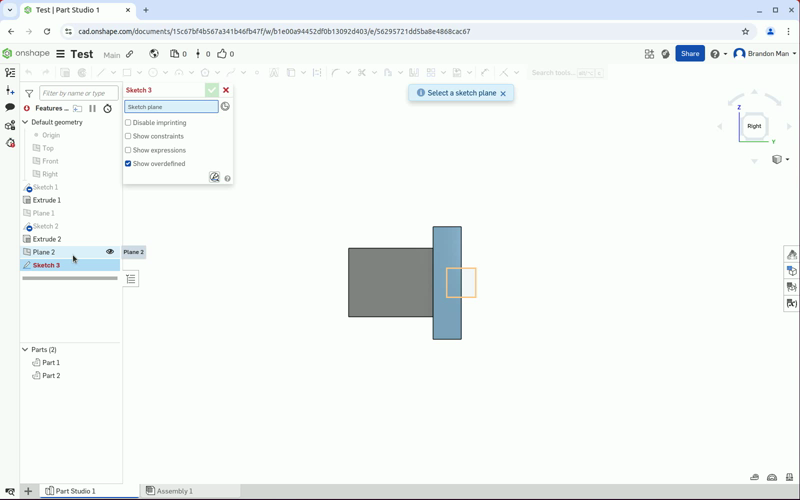
click(73, 254)
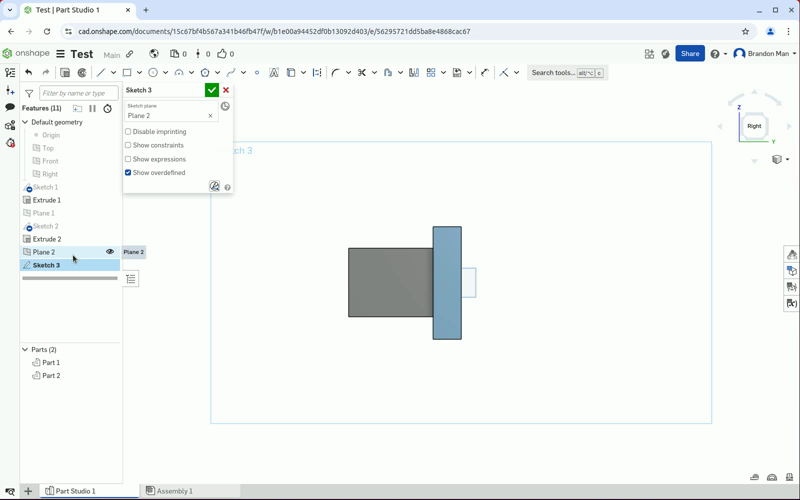
mouse_move(73, 352)
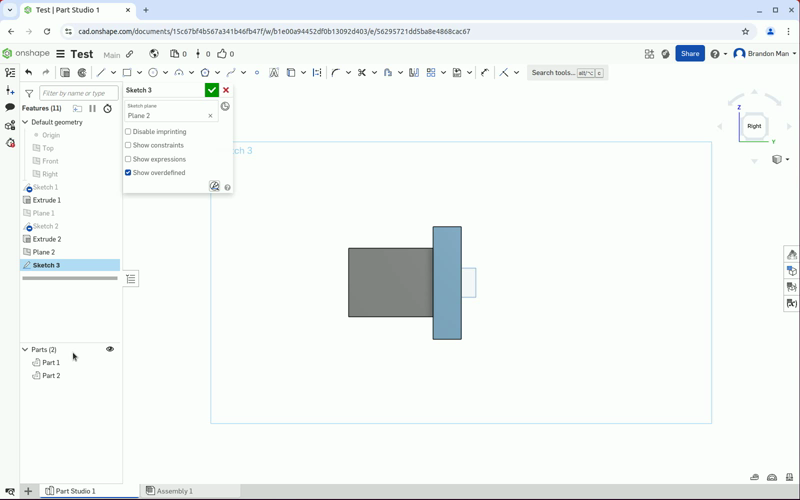
key(y)
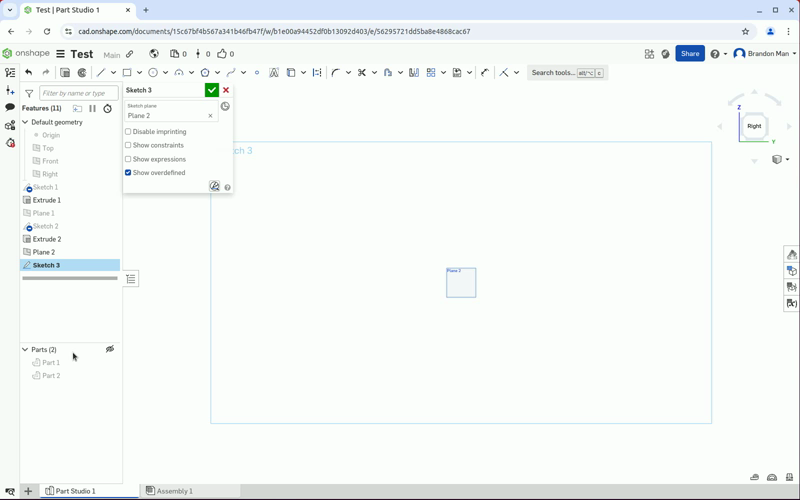
key(c)
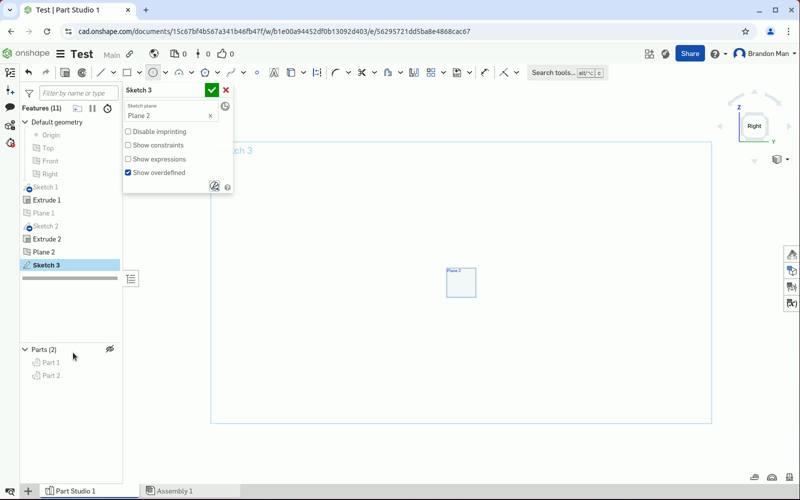
key_down(shift)
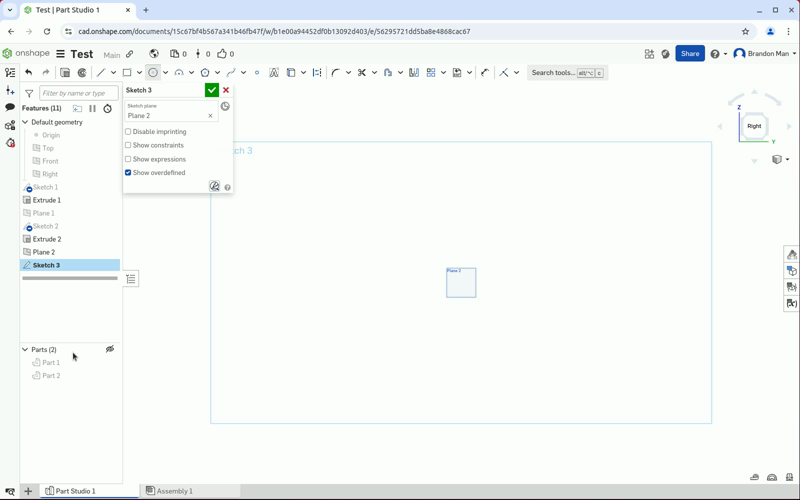
mouse_move(390, 282)
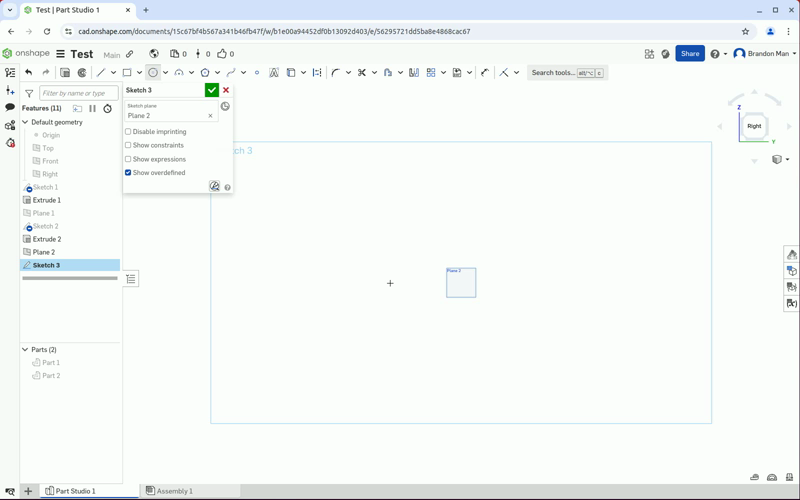
click(390, 282)
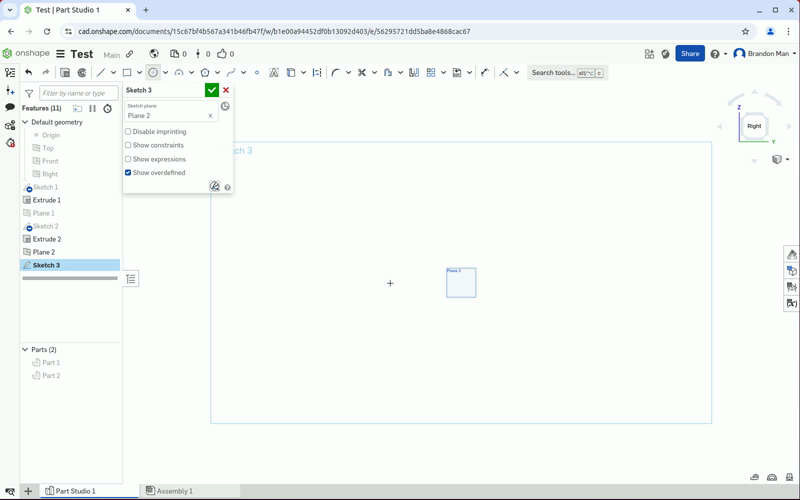
key_up(shift)
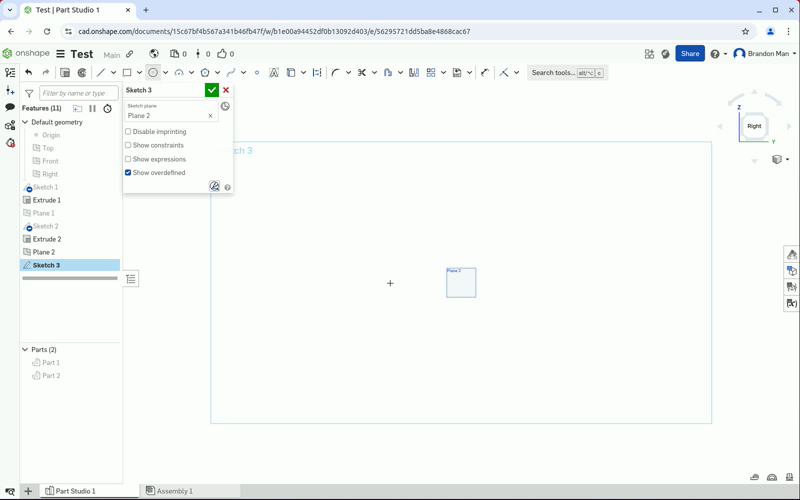
mouse_move(416, 282)
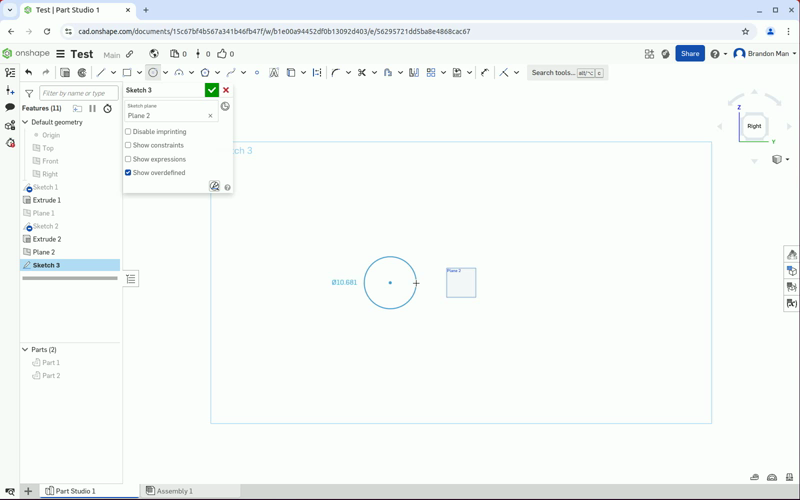
click(416, 282)
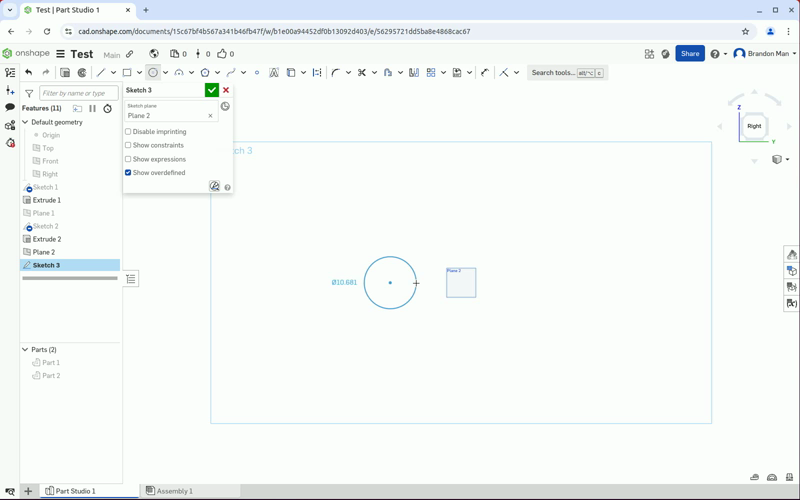
key(esc)
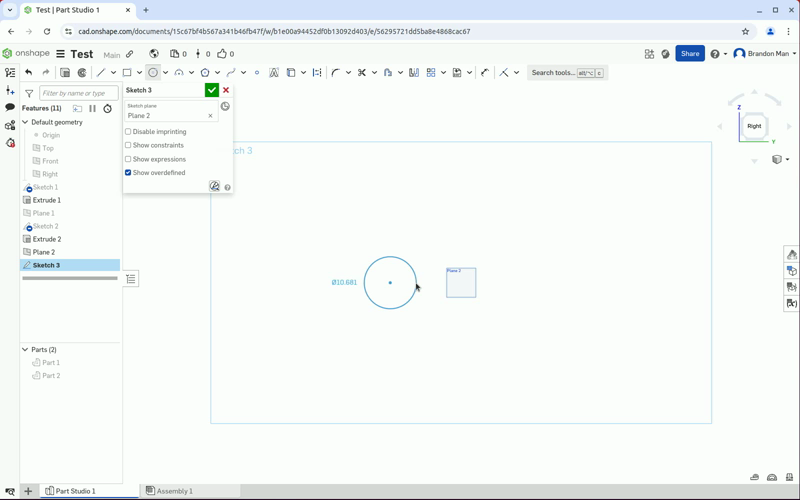
mouse_move(386, 305)
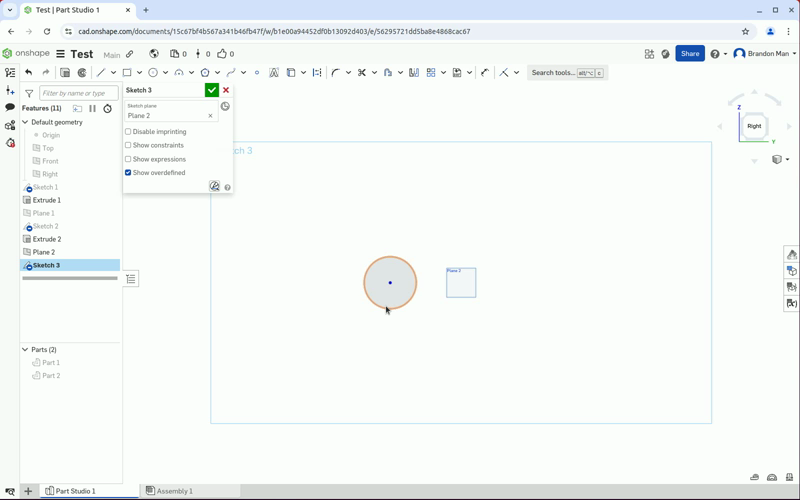
click(386, 305)
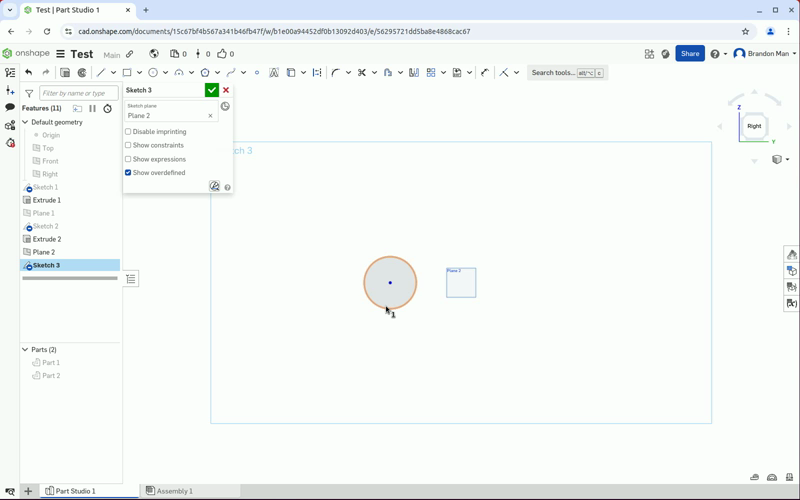
mouse_move(73, 352)
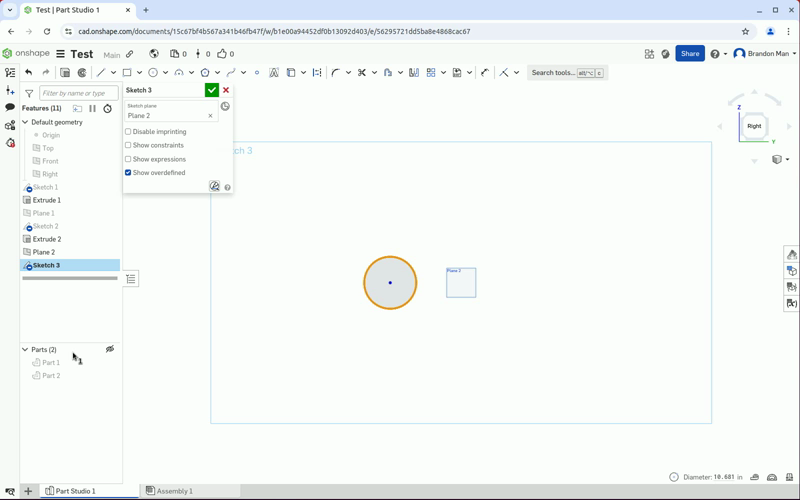
key(shift+y)
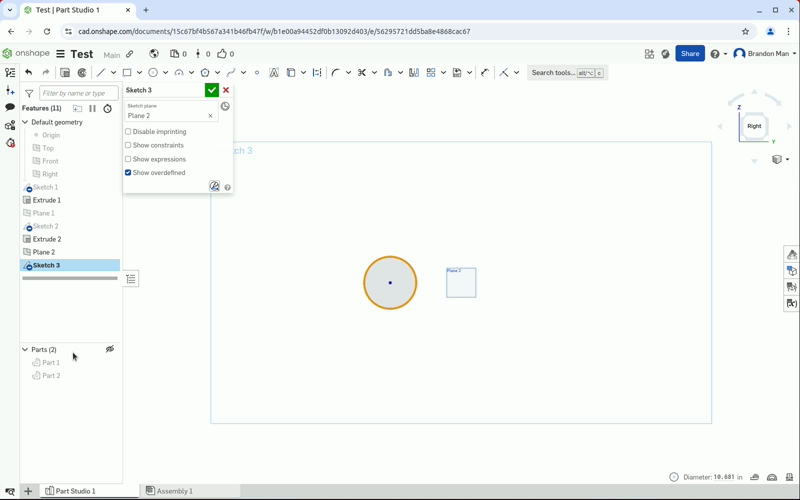
key(shift+e)
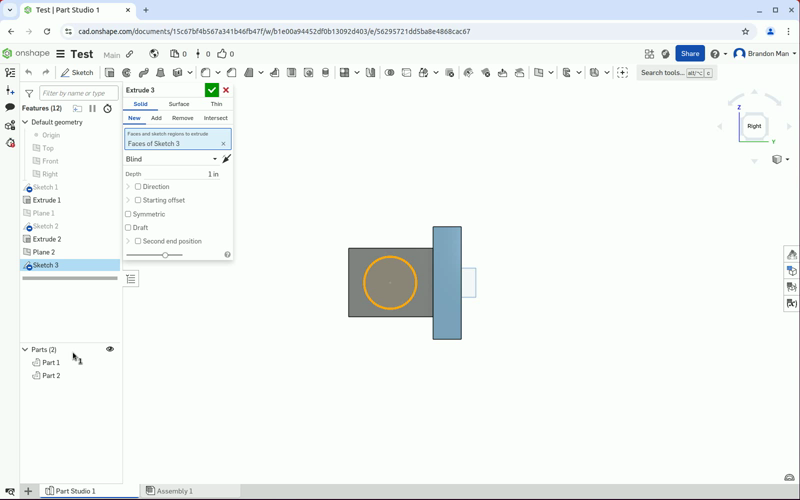
mouse_move(143, 106)
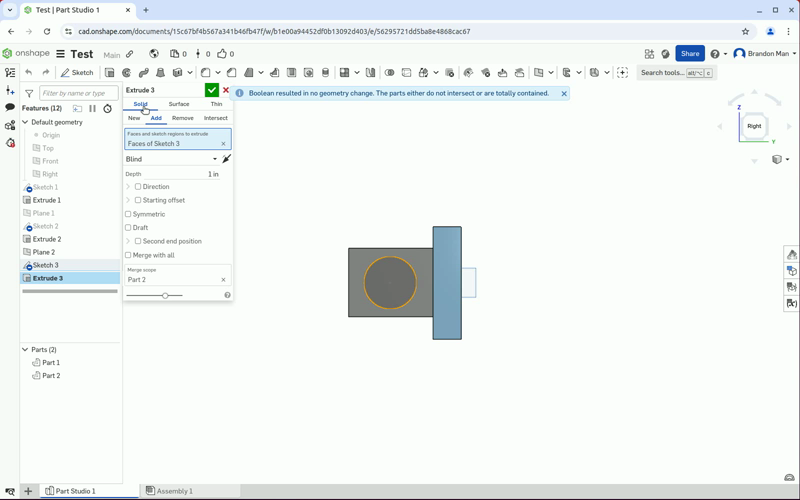
click(143, 106)
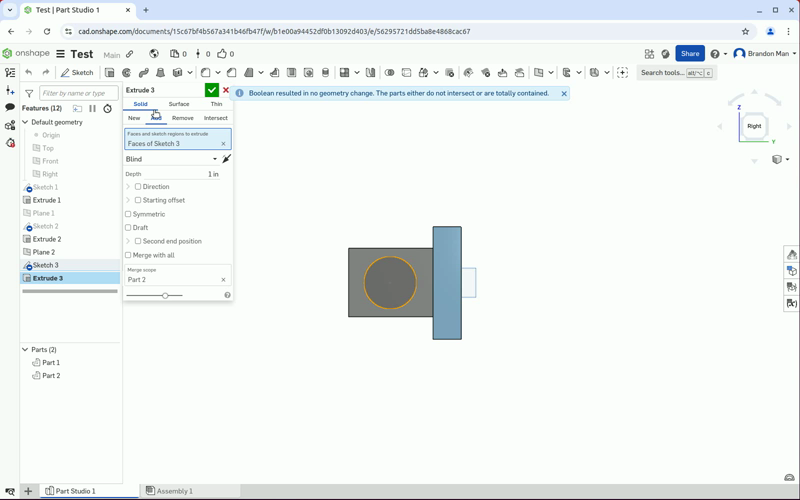
mouse_move(186, 120)
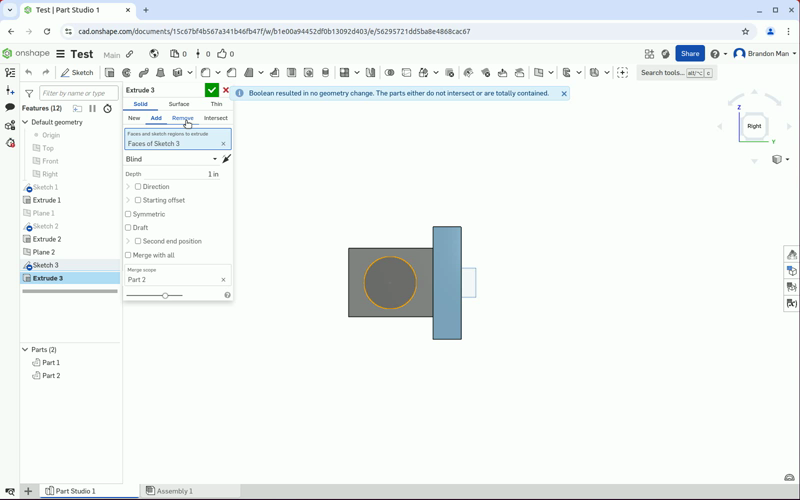
click(186, 120)
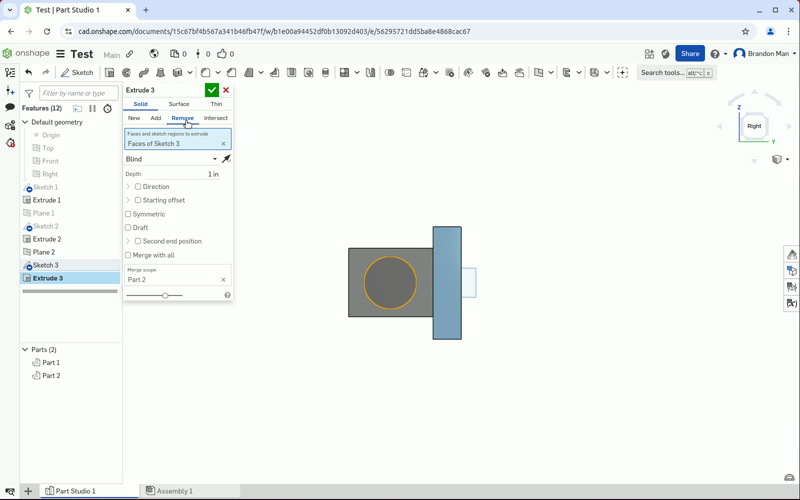
key(tab, 4)
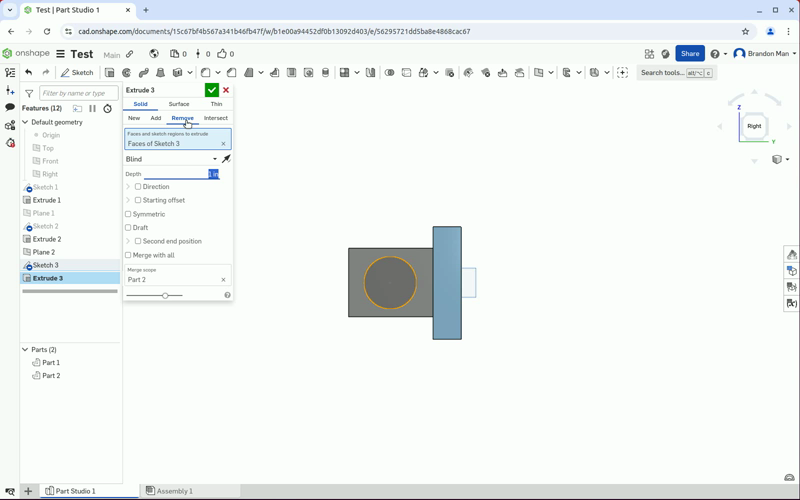
text(7.943)
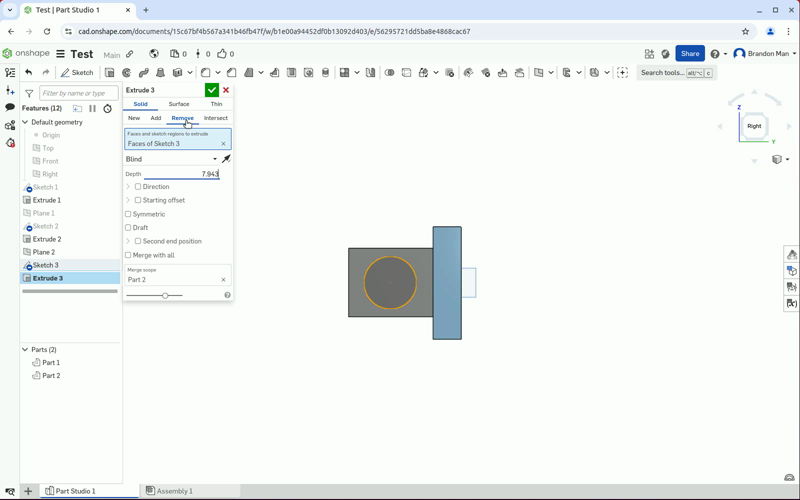
key(tab, 6)
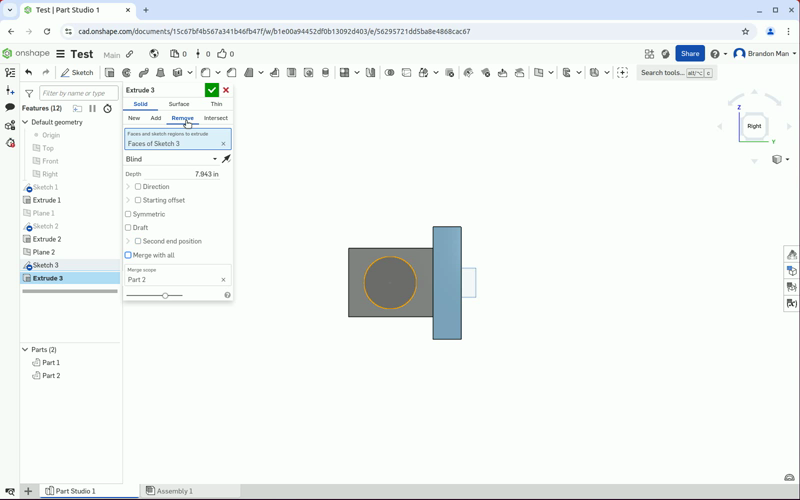
key(space)
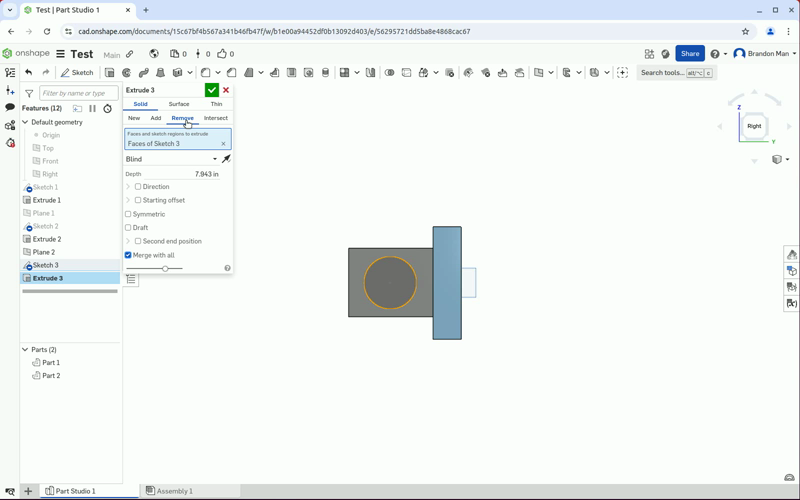
key(enter)
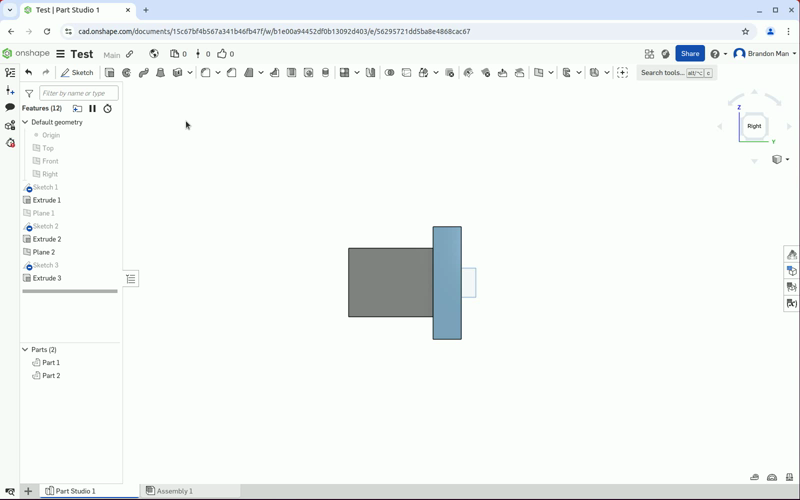
key(shift+h)
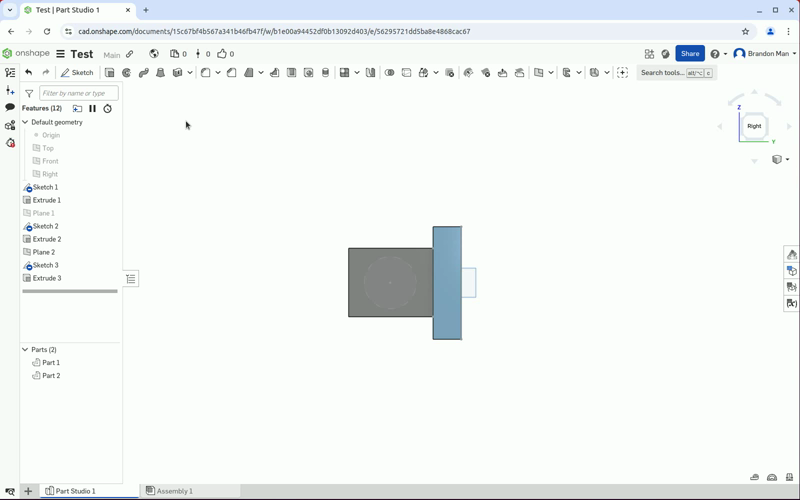
key(shift+h)
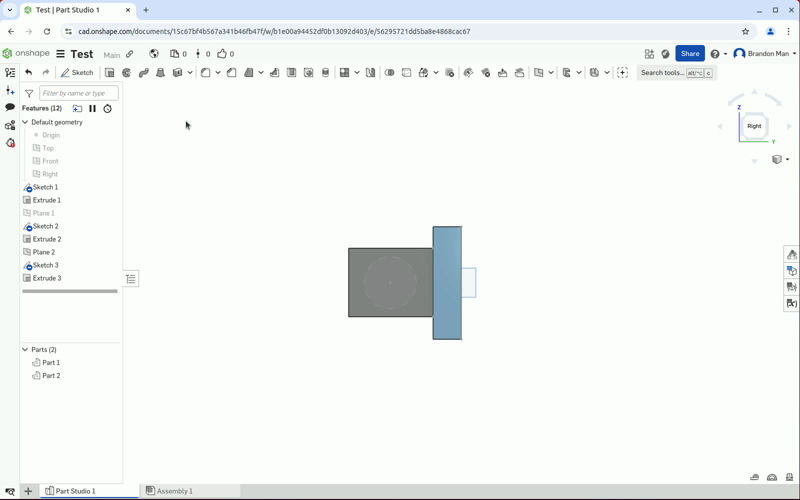
key(shift+7)
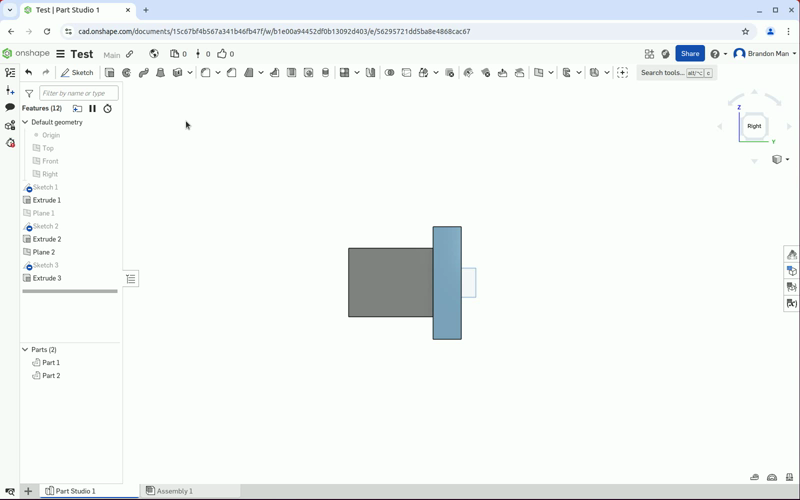
key(right, 2)
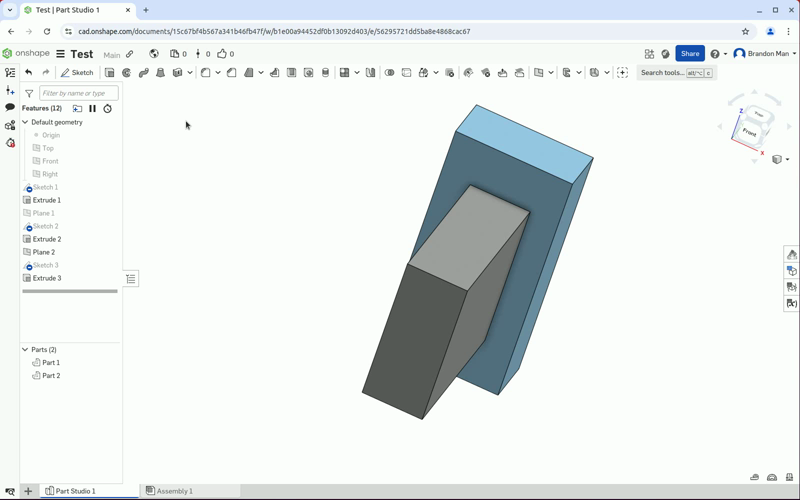
key(down, 2)
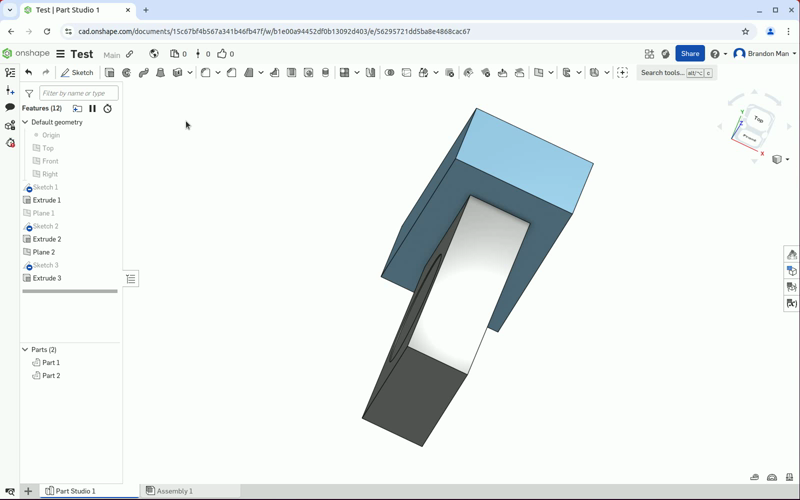
key(up, 2)
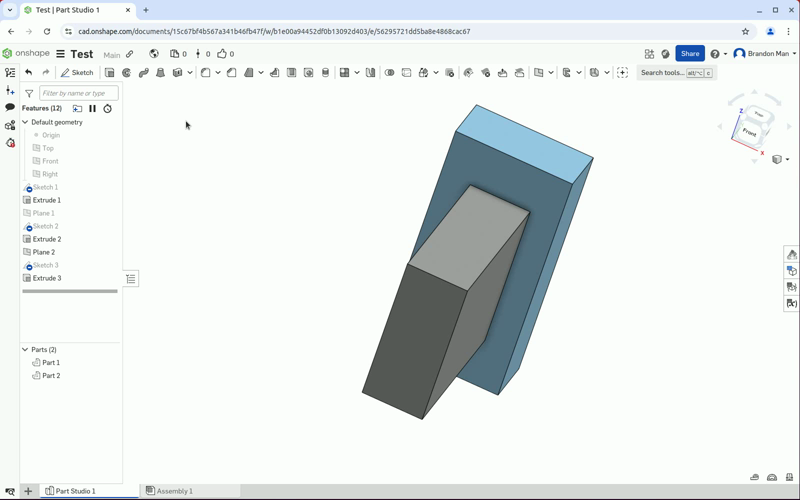
key(left, 2)
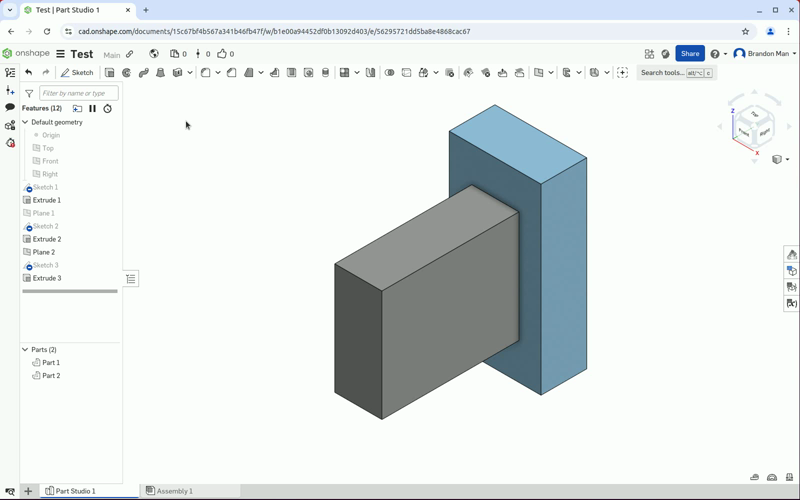
mouse_move(73, 189)
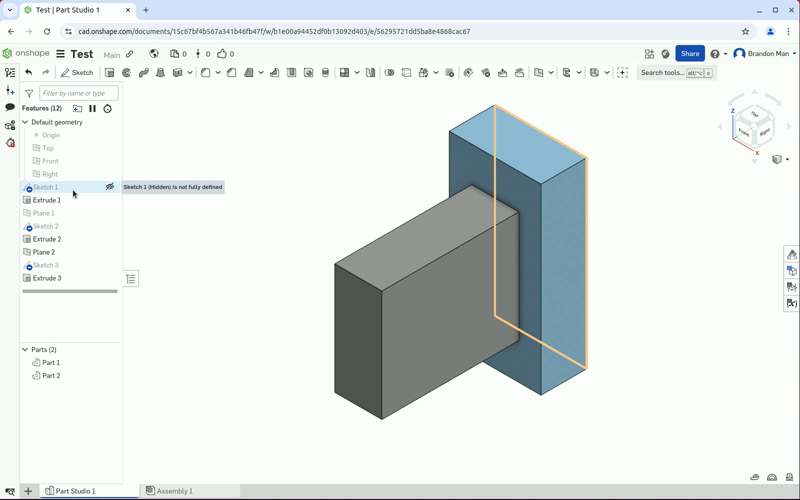
click(73, 189)